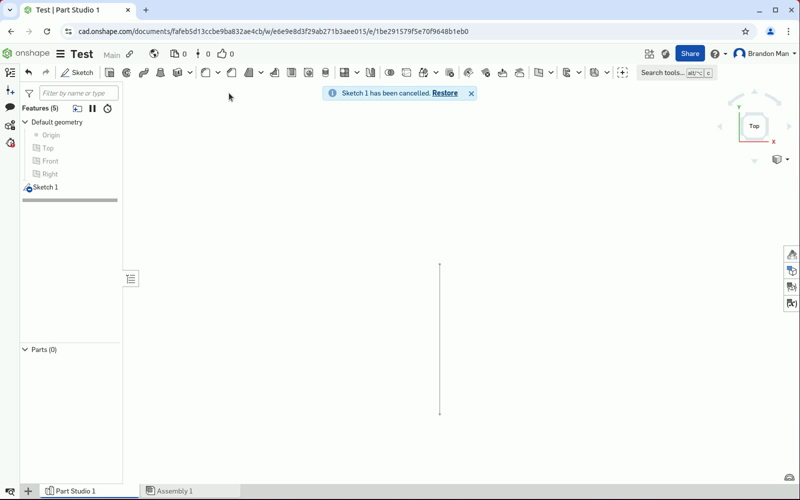
key(shift+h)
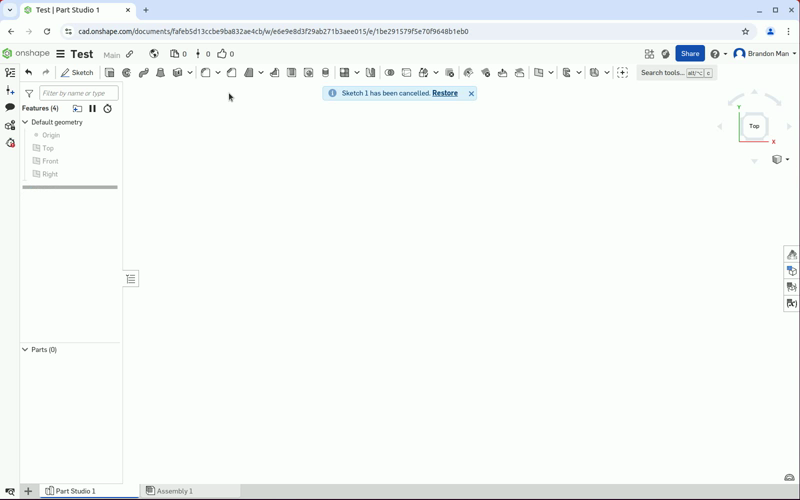
key(shift+s)
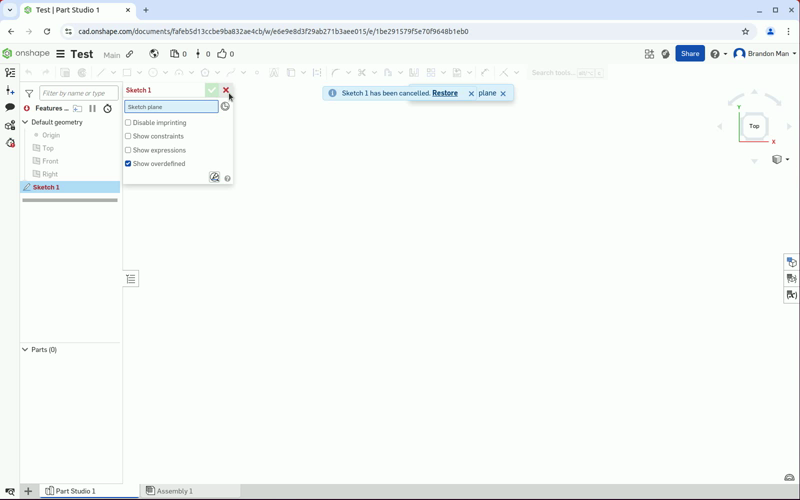
mouse_move(73, 150)
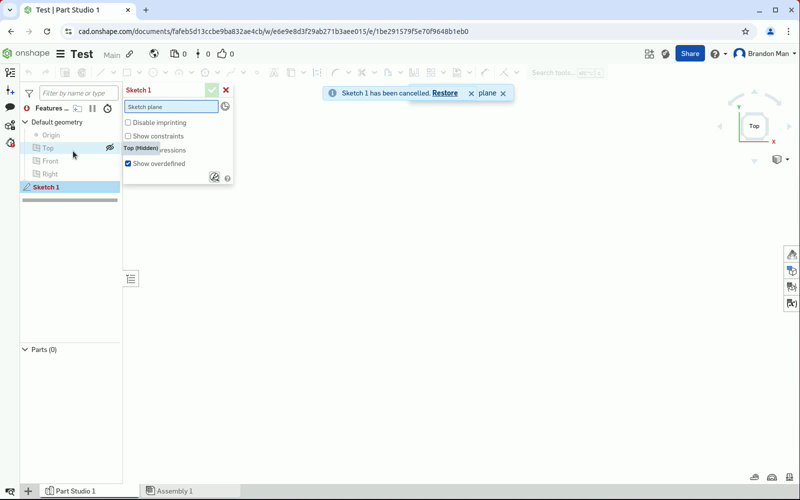
click(73, 150)
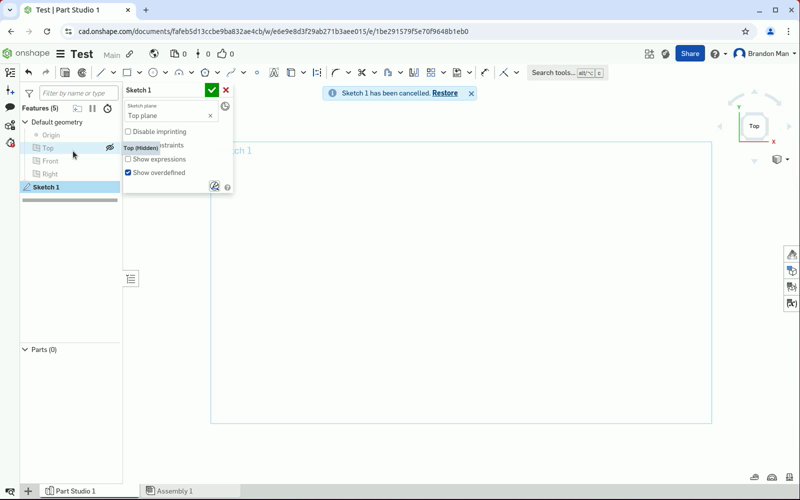
mouse_move(73, 352)
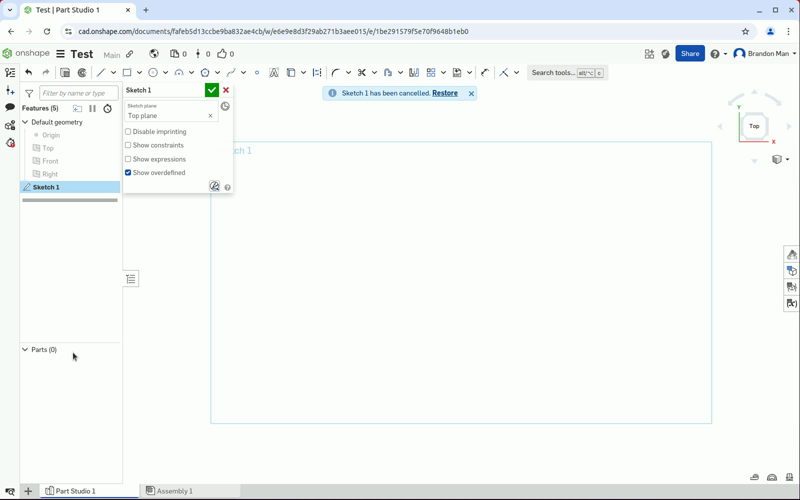
key(y)
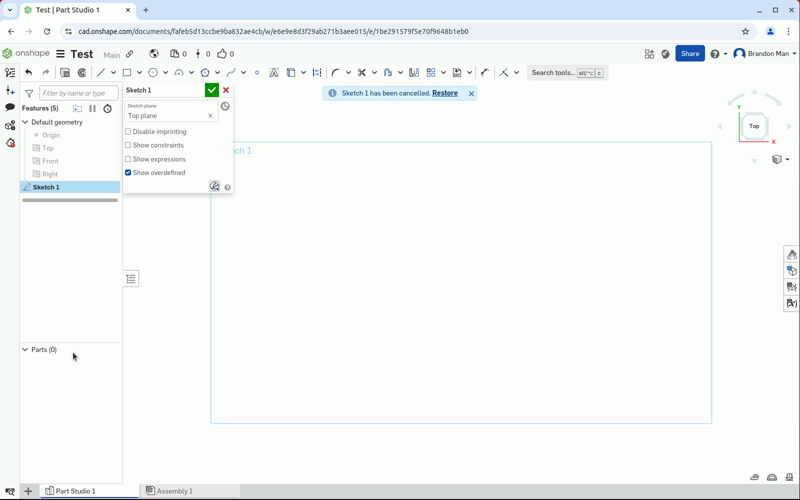
key(l)
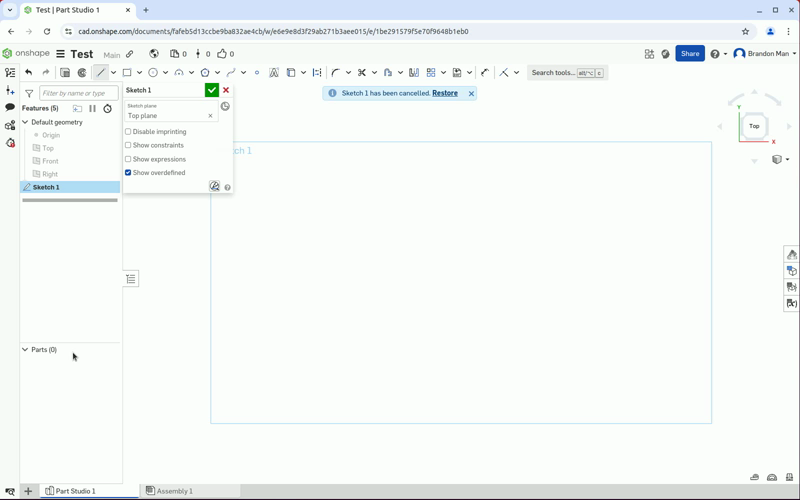
key_down(shift)
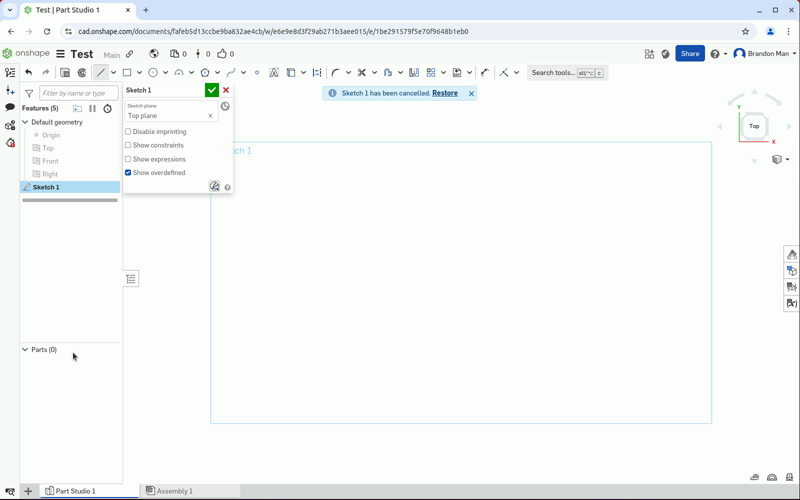
mouse_move(404, 282)
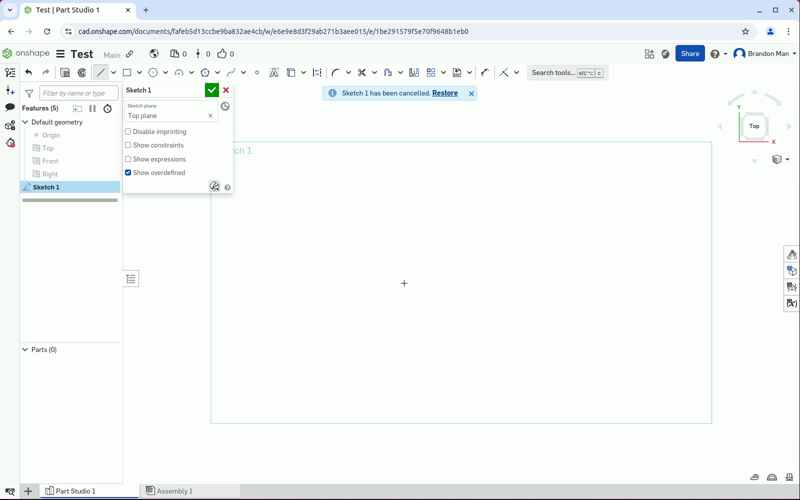
click(404, 282)
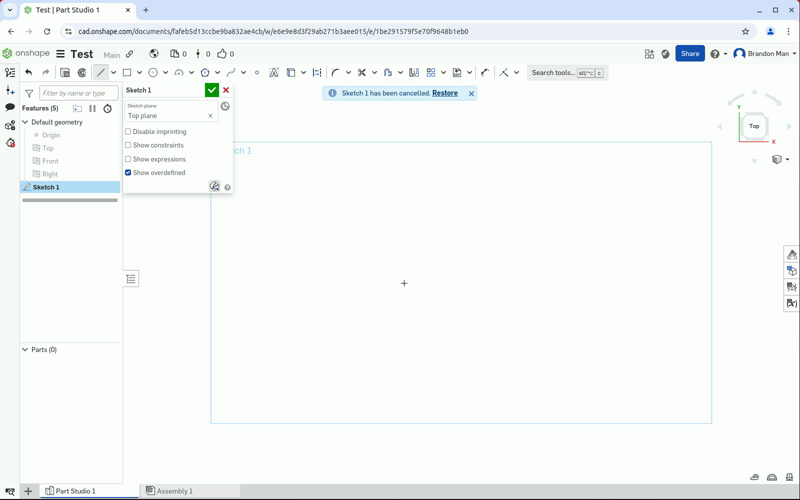
key_up(shift)
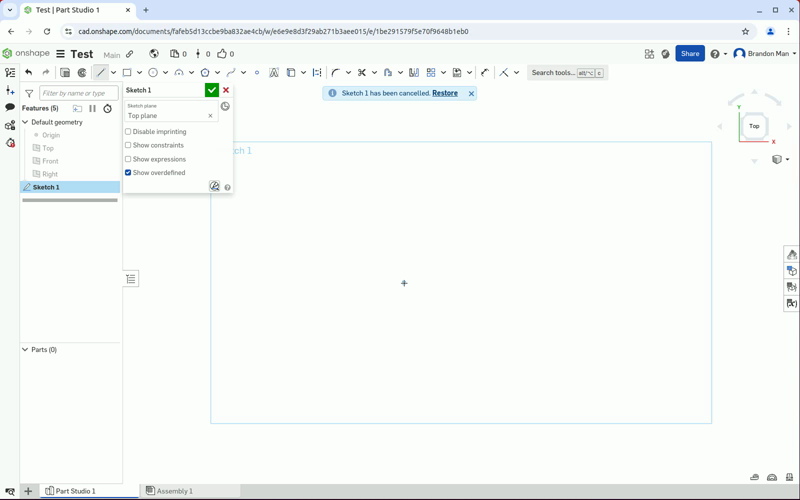
key_down(shift)
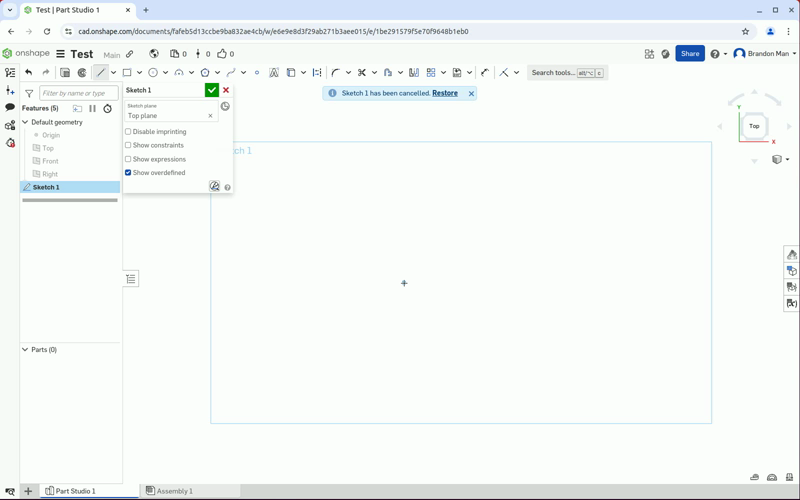
mouse_move(434, 282)
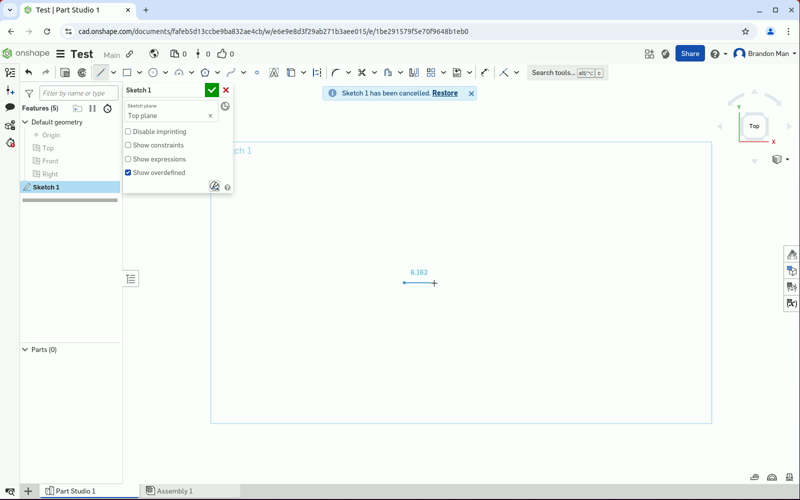
mouse_move(433, 331)
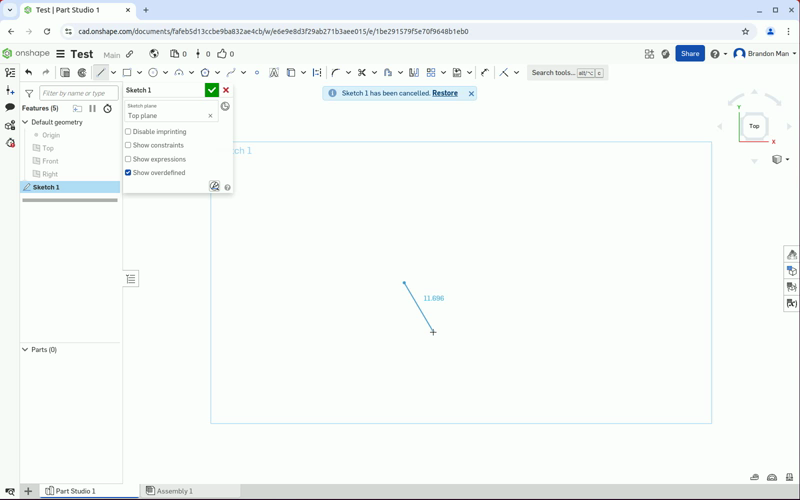
click(433, 331)
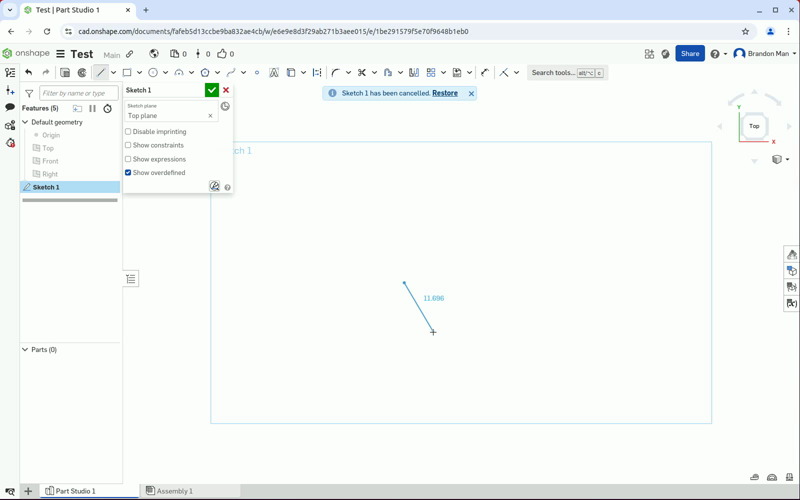
key_up(shift)
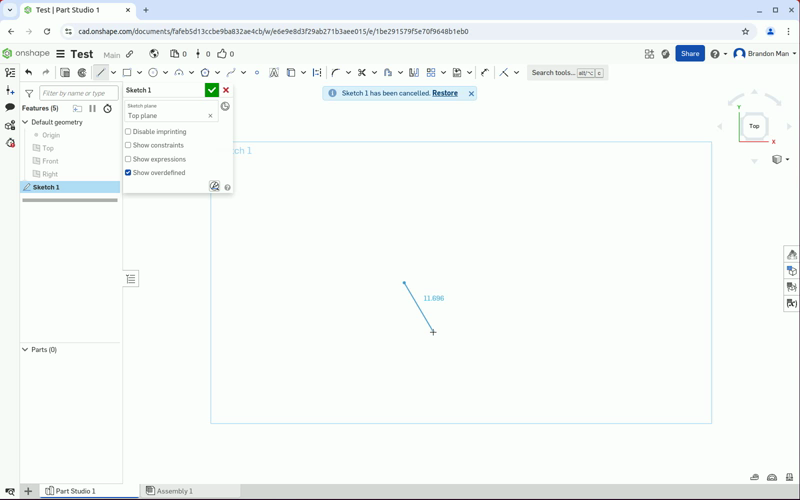
key_down(shift)
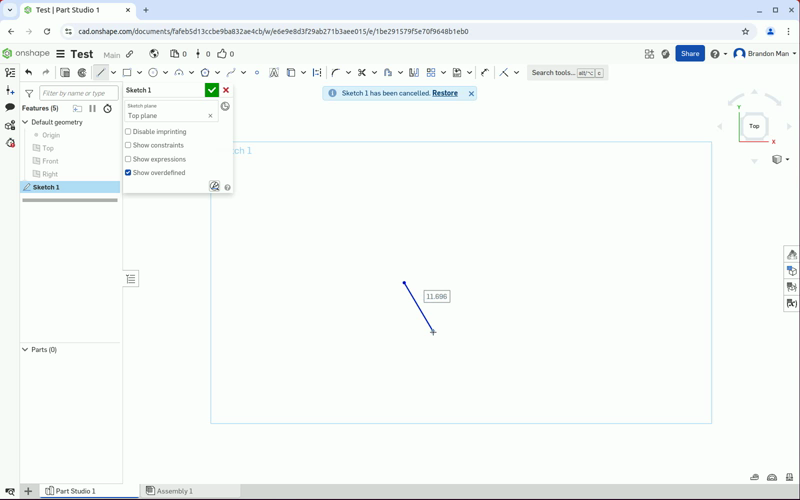
mouse_move(463, 331)
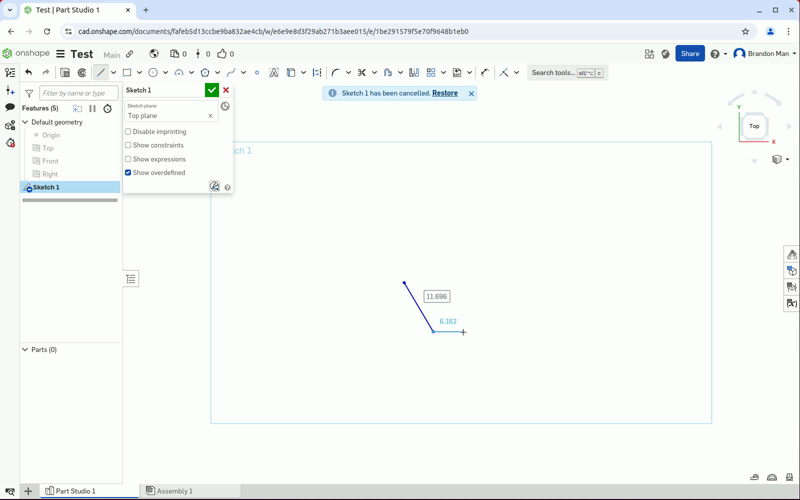
mouse_move(489, 331)
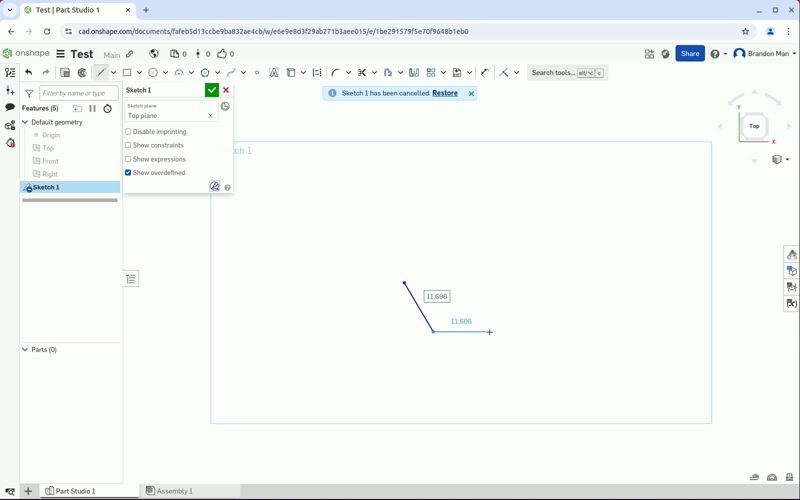
click(489, 331)
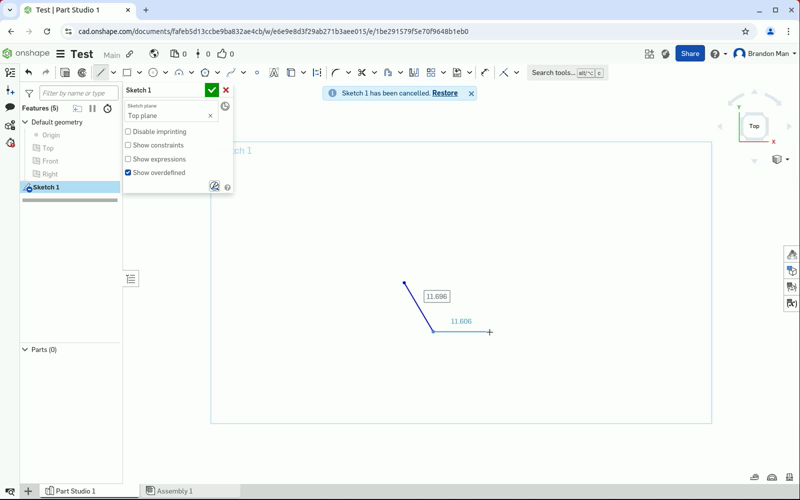
key_up(shift)
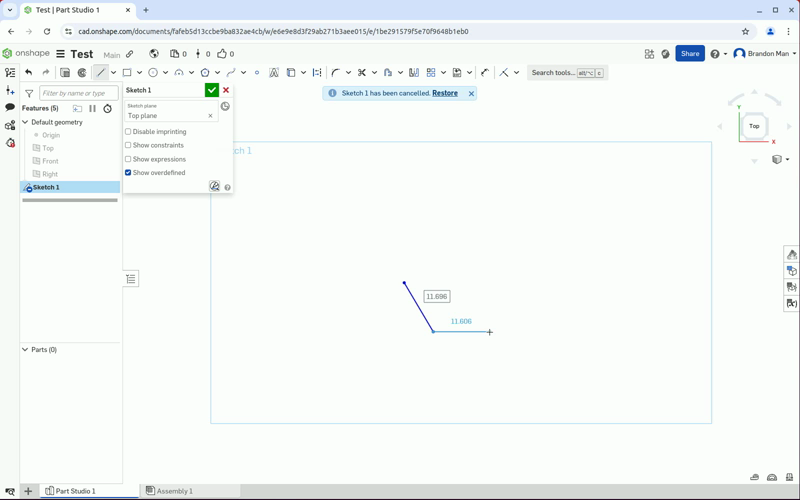
key_down(shift)
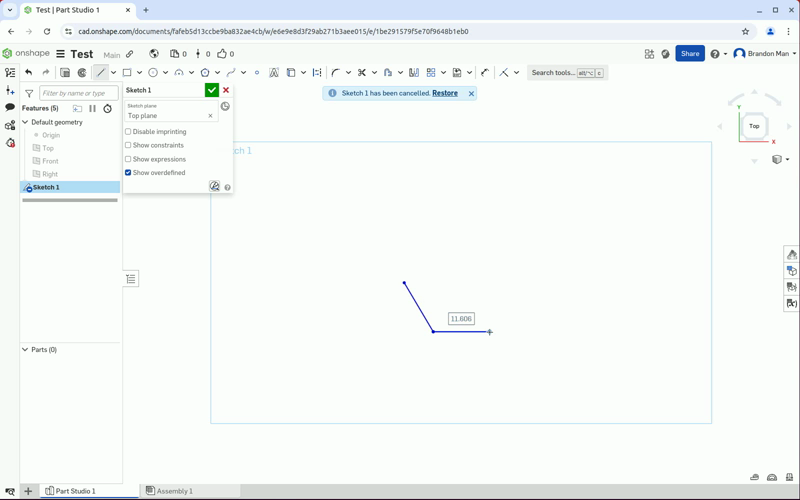
mouse_move(519, 331)
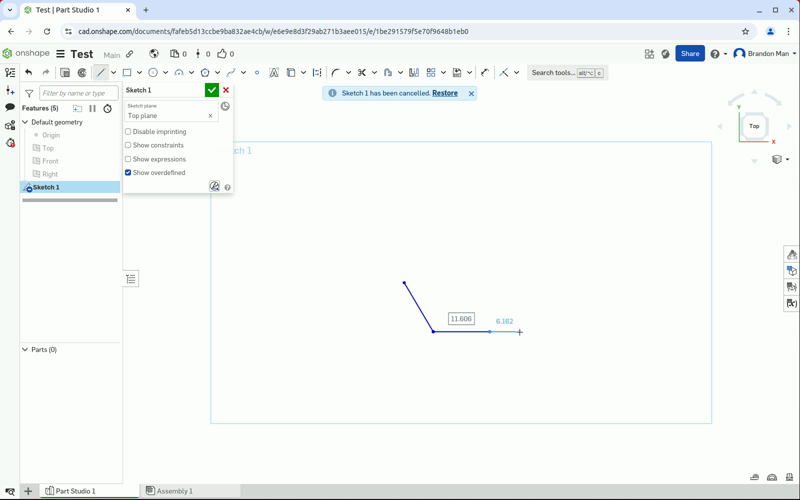
mouse_move(518, 282)
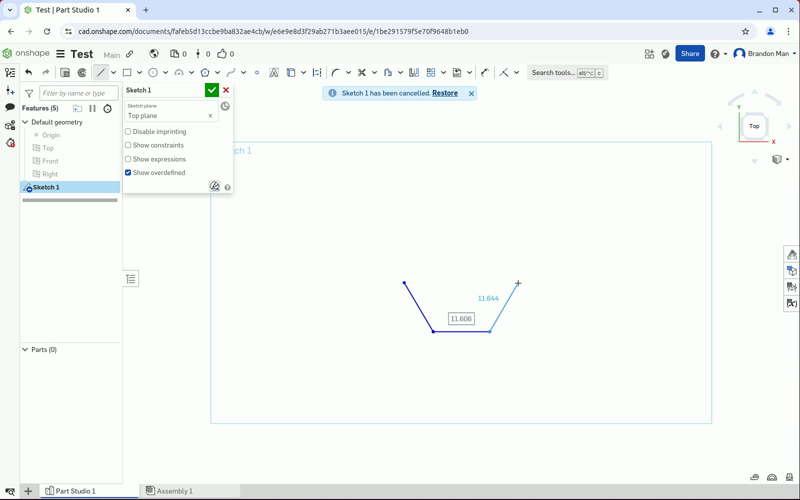
click(518, 282)
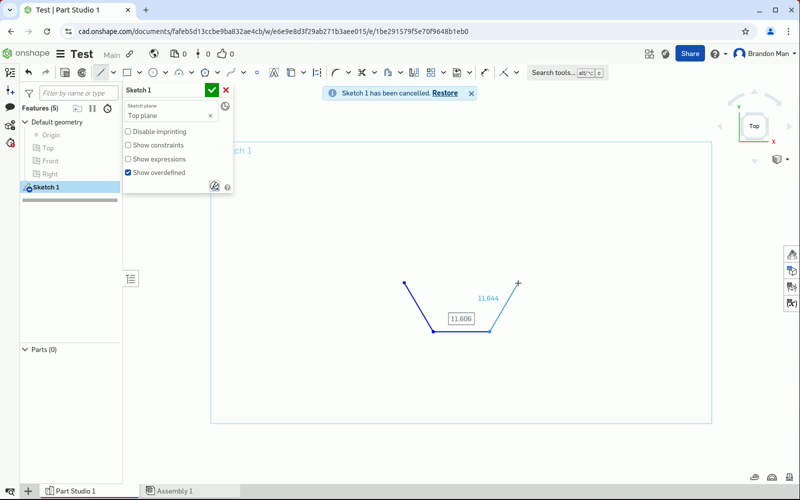
key_up(shift)
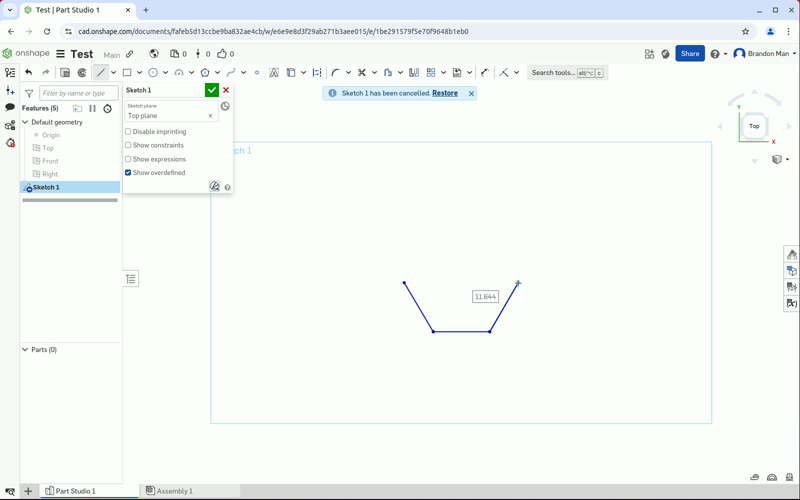
key_down(shift)
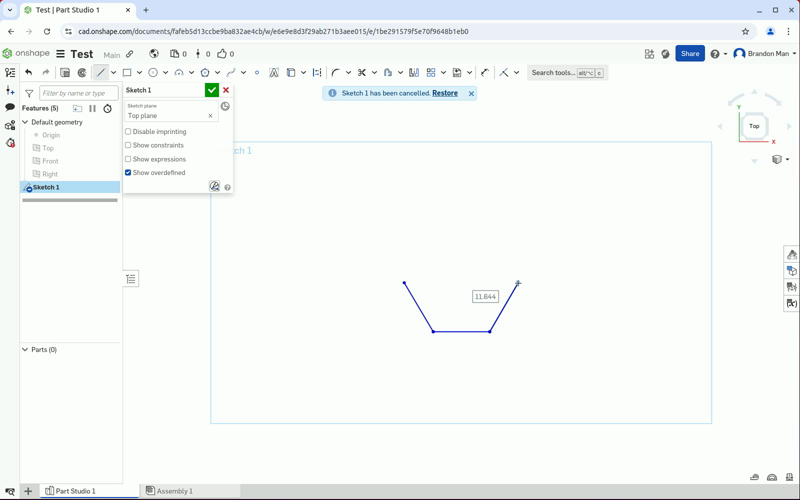
mouse_move(548, 282)
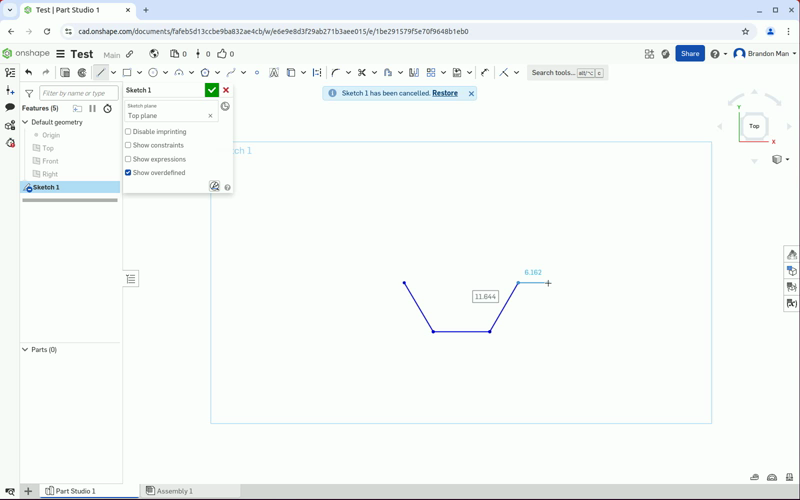
mouse_move(489, 234)
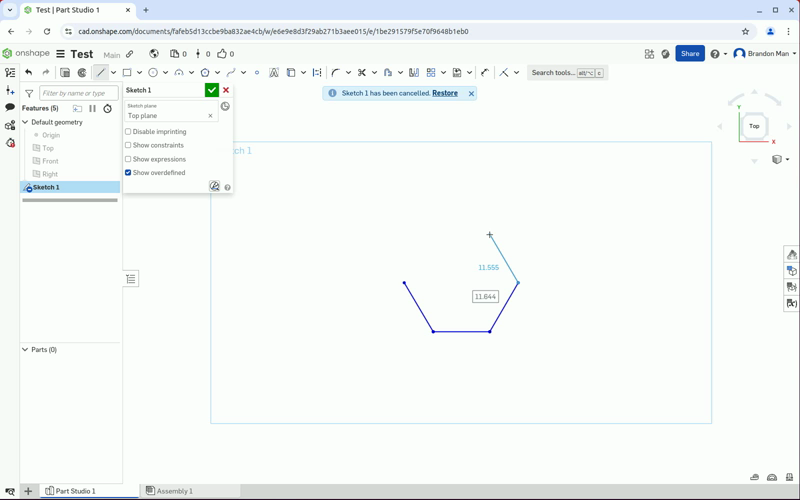
click(489, 234)
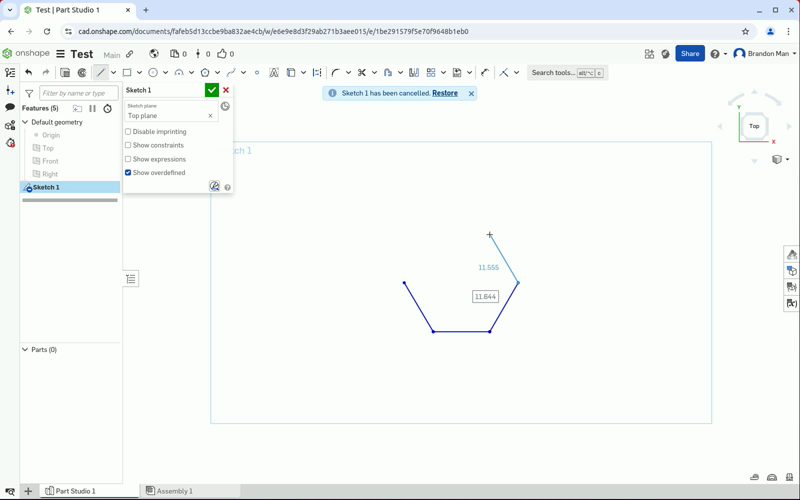
key_up(shift)
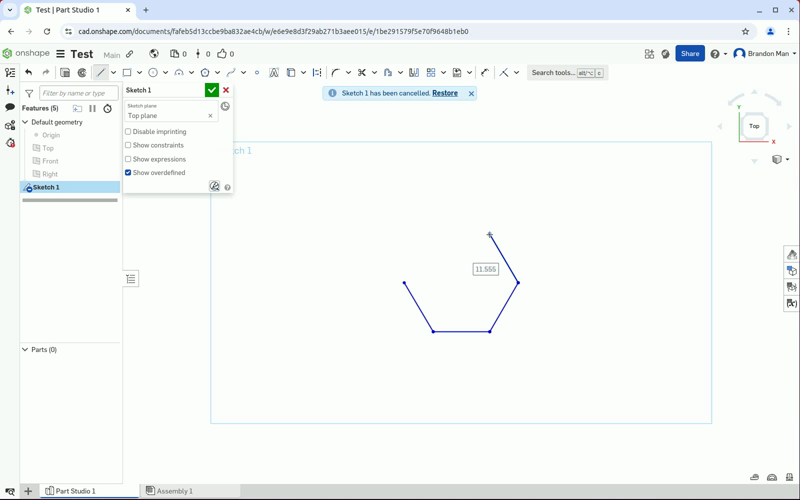
key_down(shift)
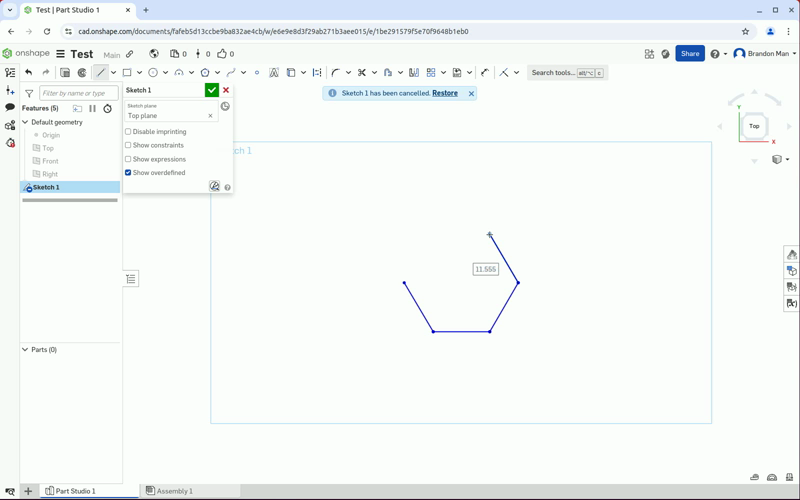
mouse_move(519, 234)
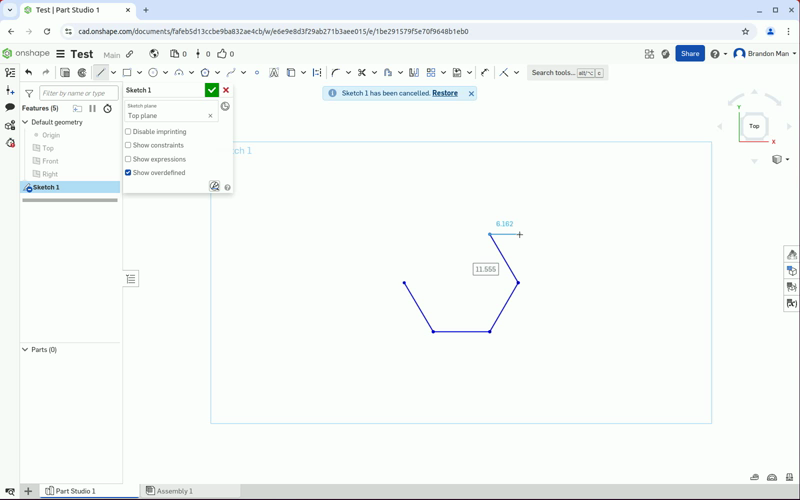
mouse_move(433, 234)
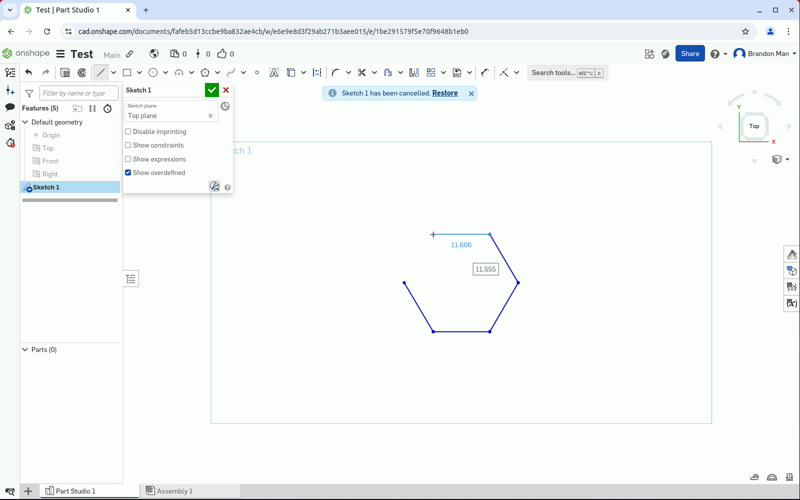
click(433, 234)
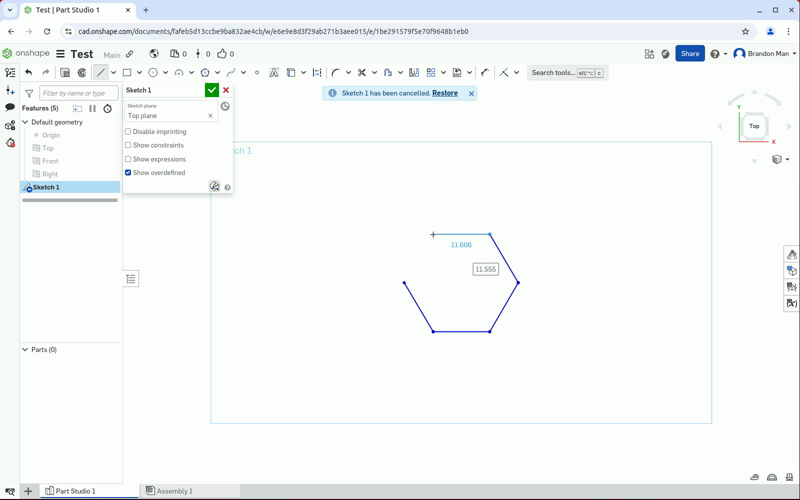
key_up(shift)
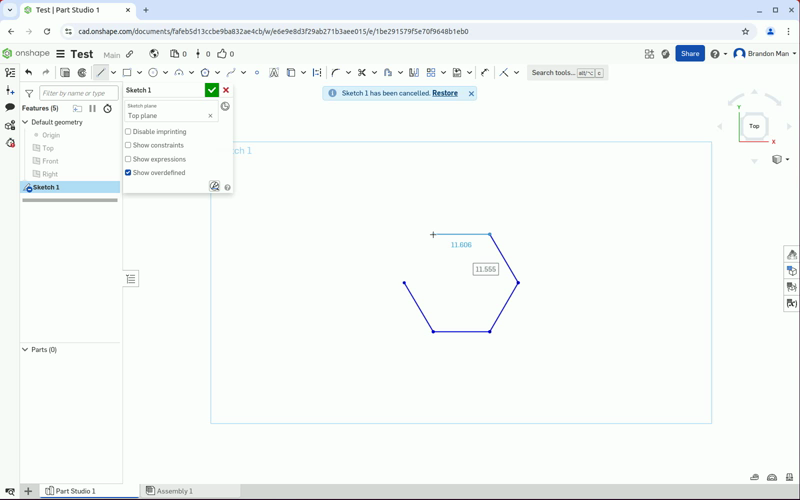
mouse_move(463, 234)
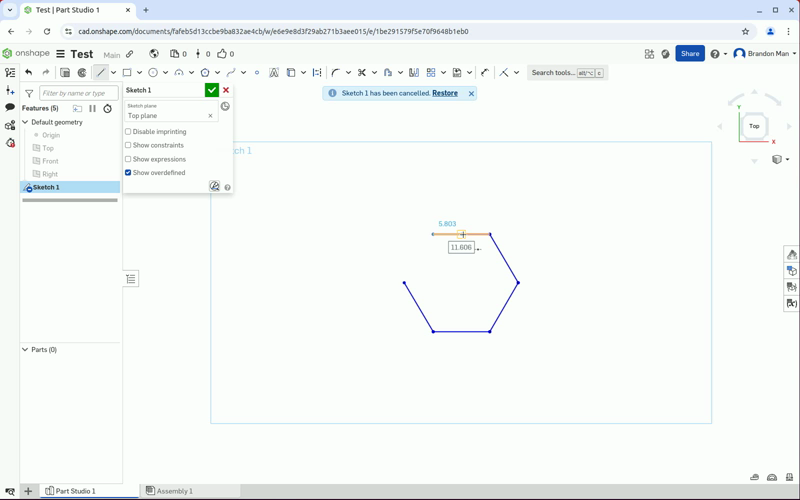
key_down(shift)
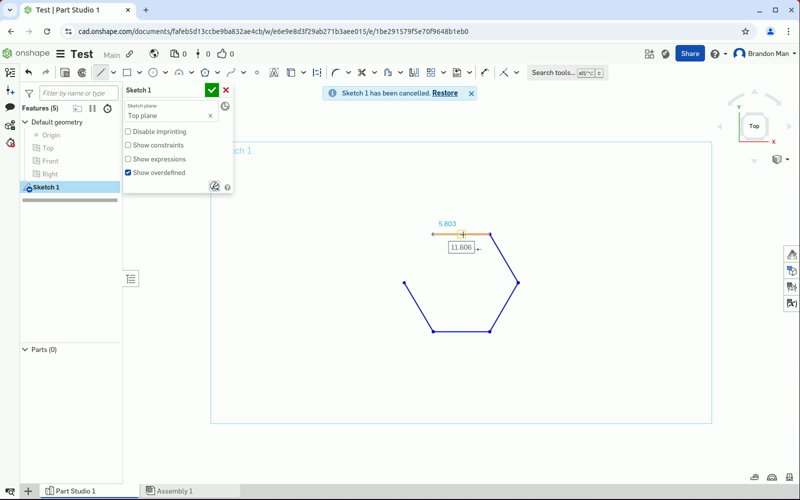
mouse_move(404, 282)
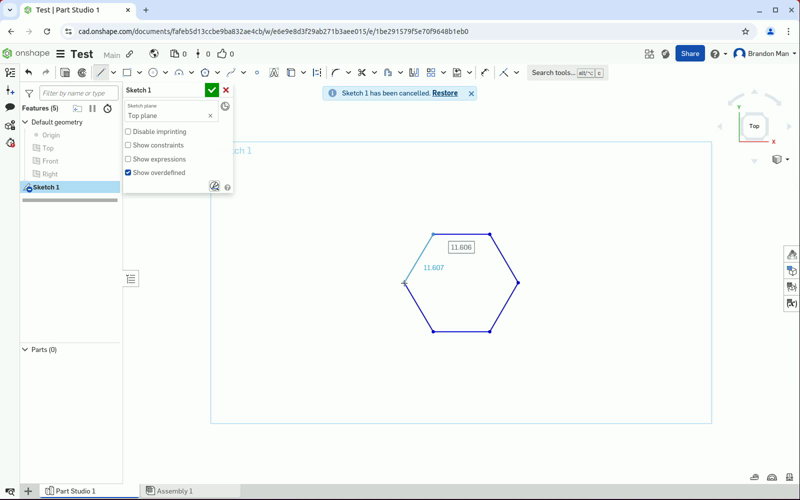
key_up(shift)
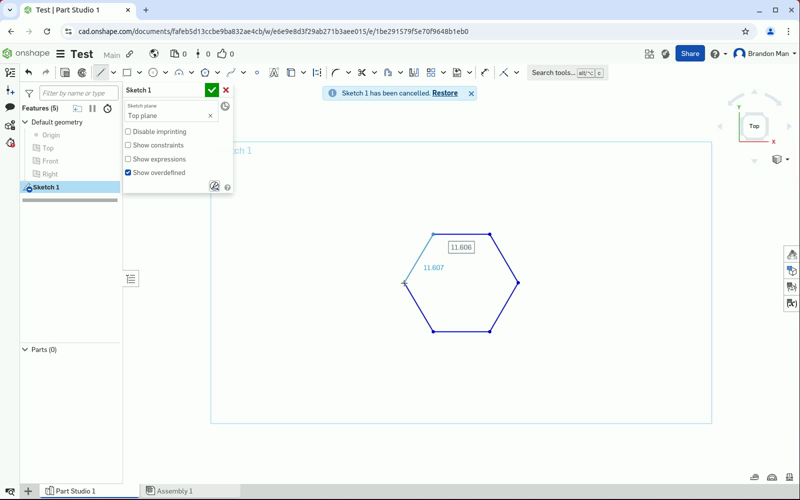
click(404, 282)
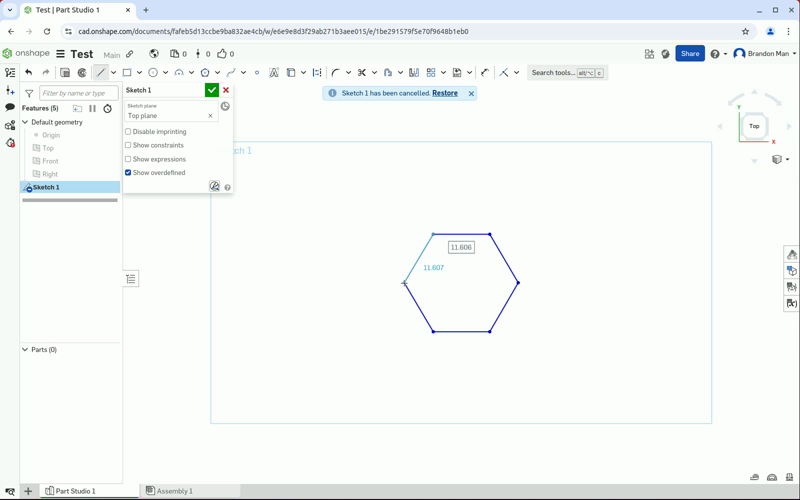
key(esc)
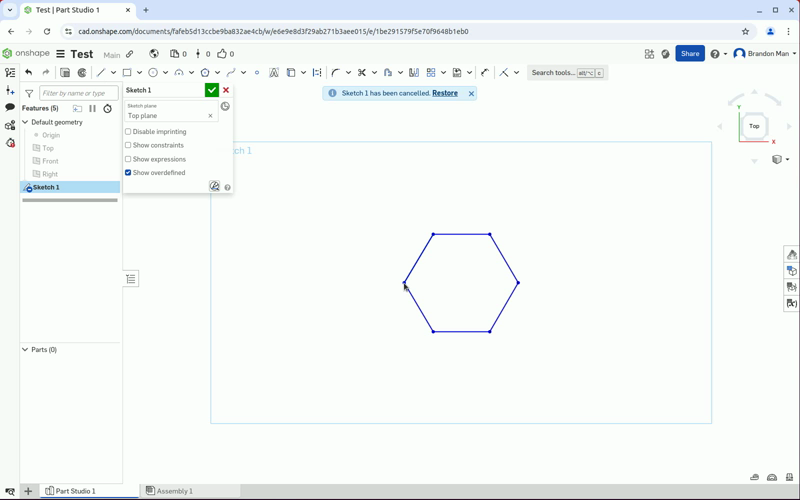
mouse_move(499, 269)
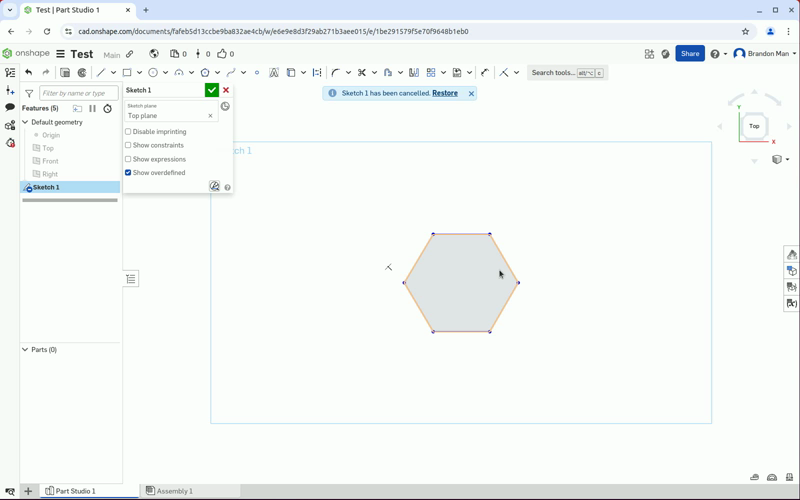
click(499, 269)
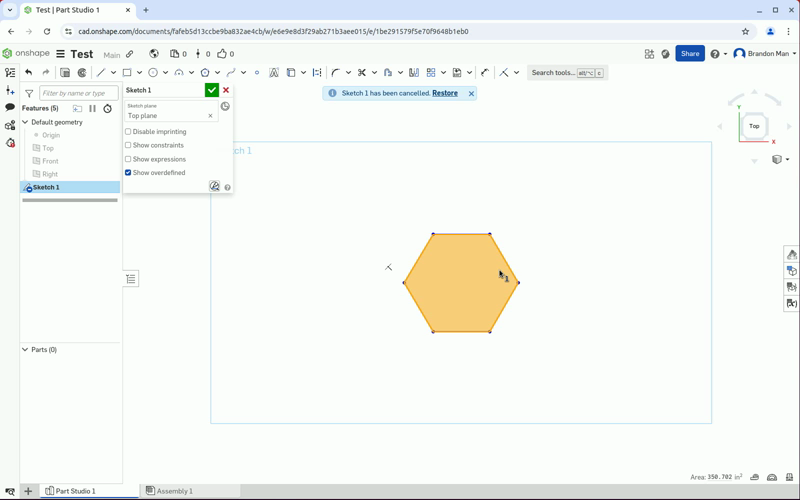
mouse_move(73, 352)
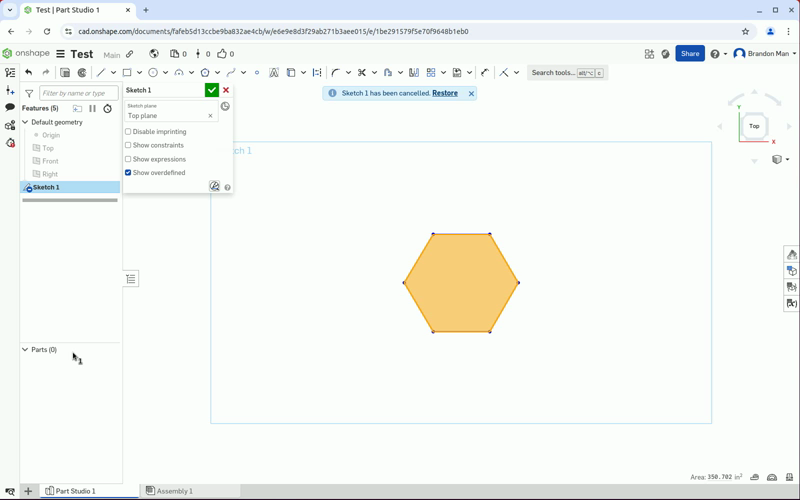
key(shift+y)
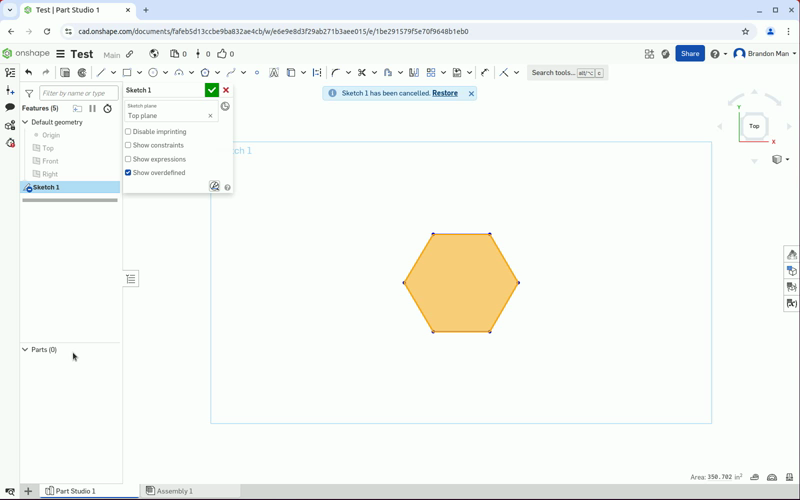
key(shift+e)
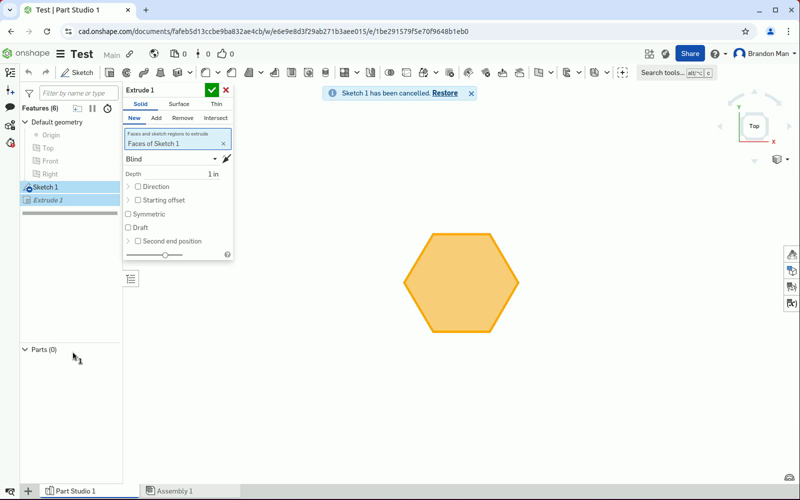
mouse_move(143, 106)
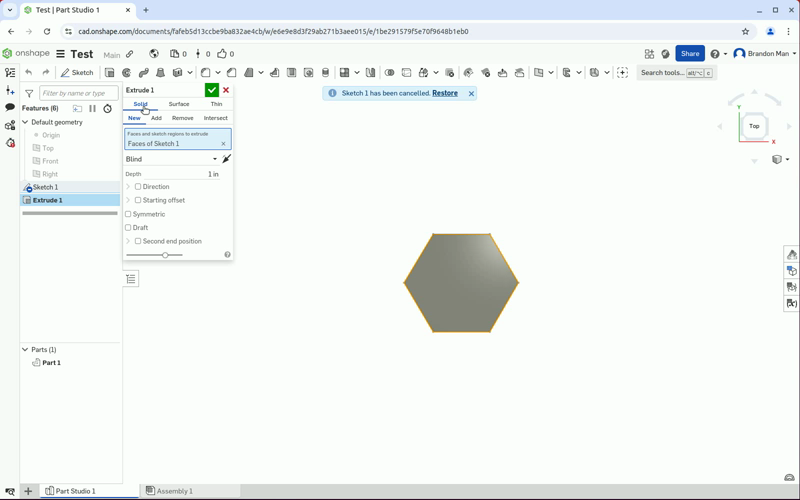
click(143, 106)
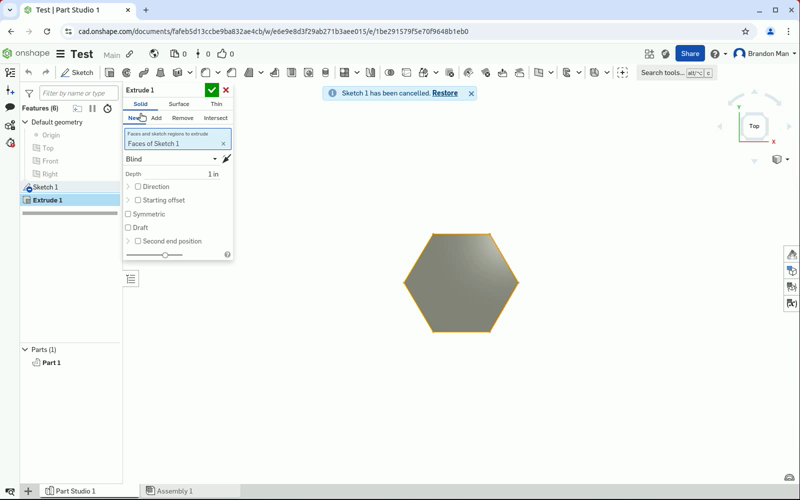
mouse_move(137, 120)
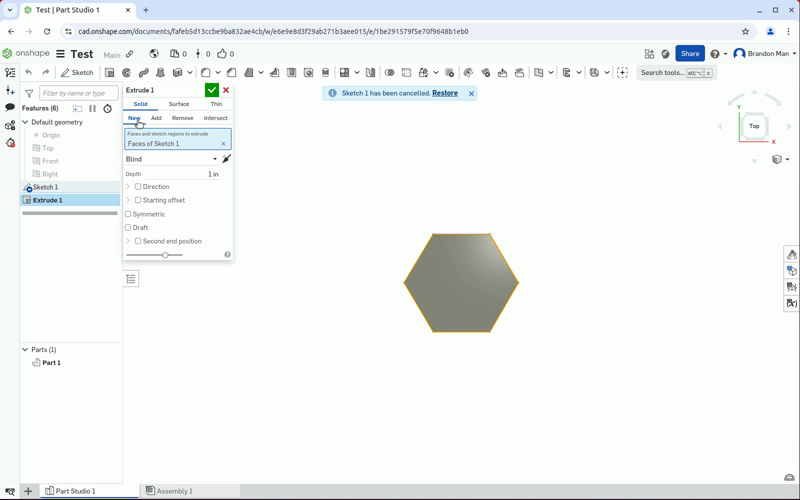
click(137, 120)
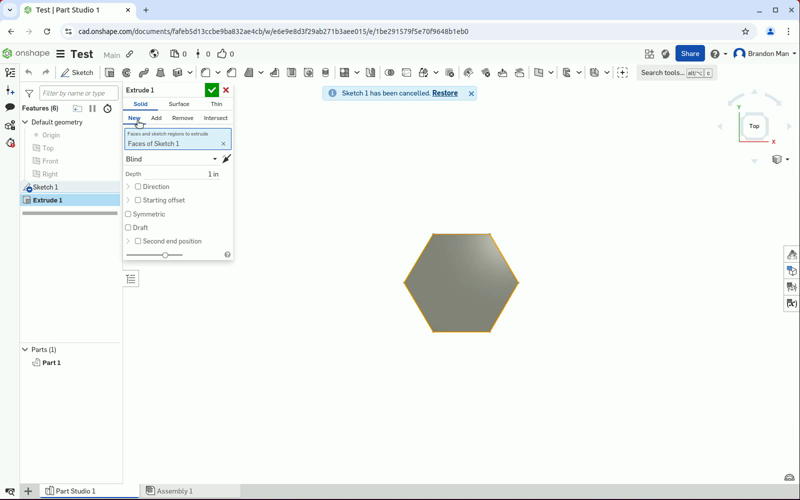
key(tab, 4)
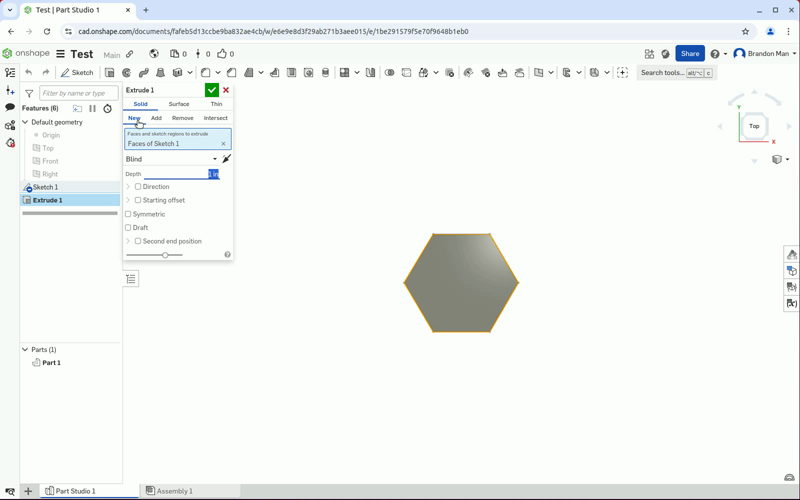
text(3.851)
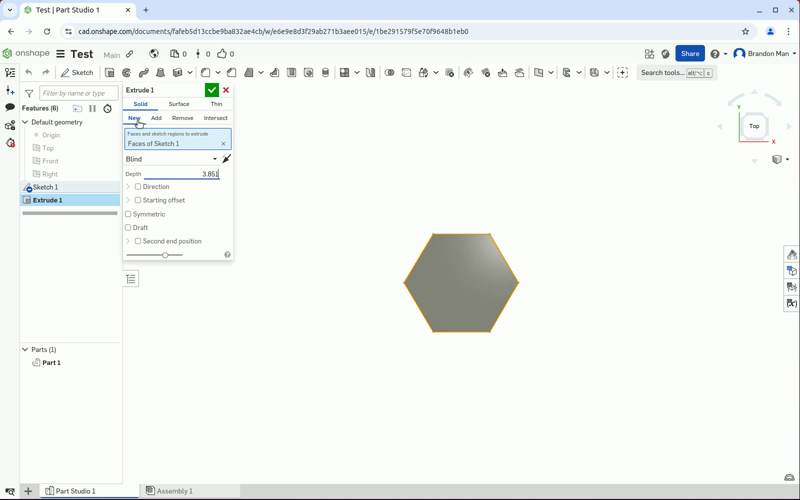
key(enter)
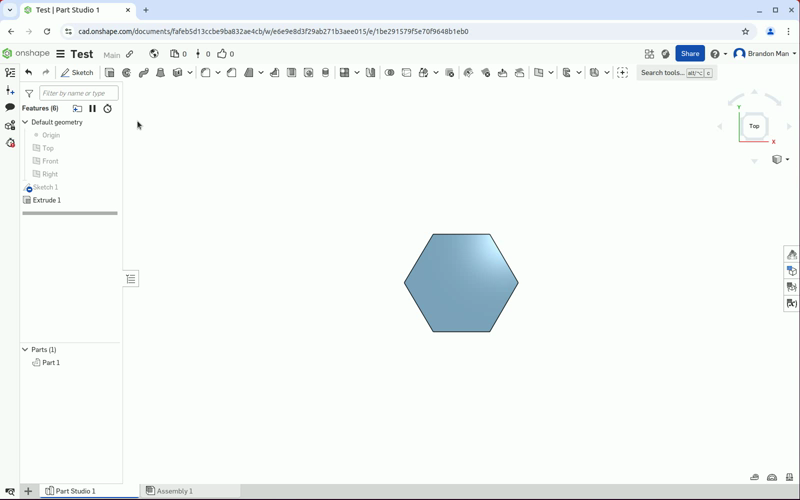
key(shift+h)
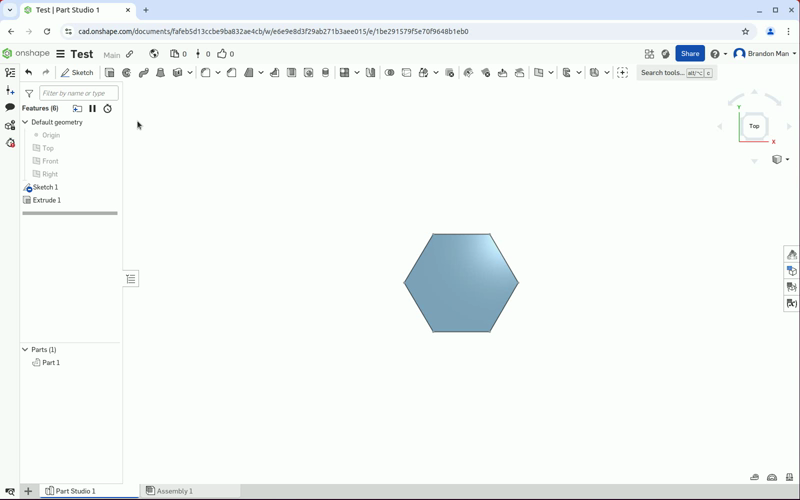
key(shift+h)
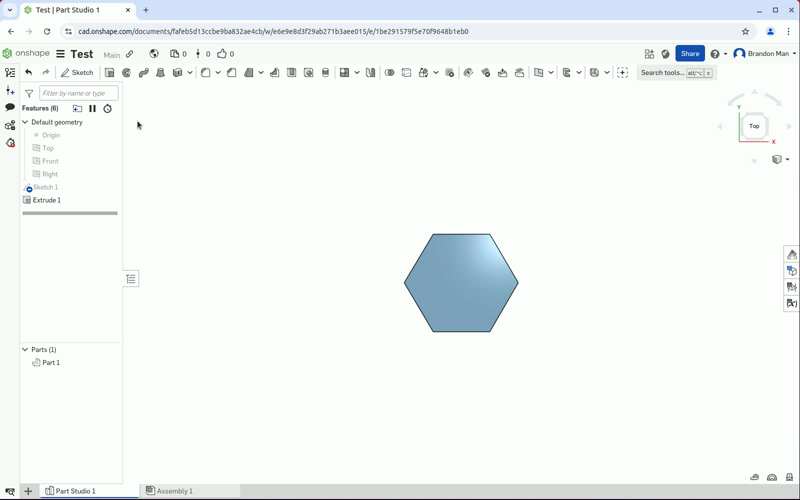
mouse_move(73, 189)
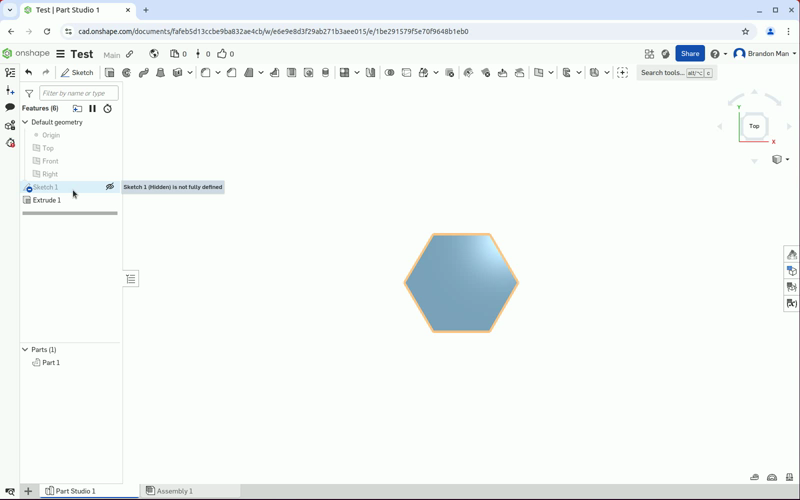
click(73, 189)
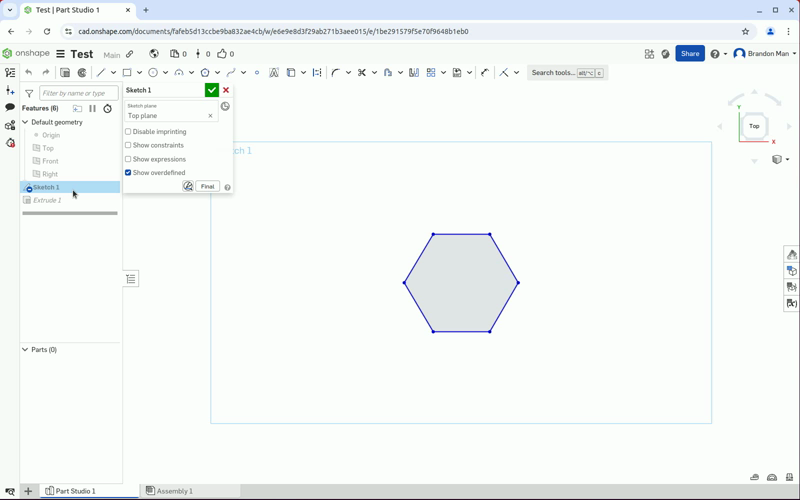
mouse_move(229, 92)
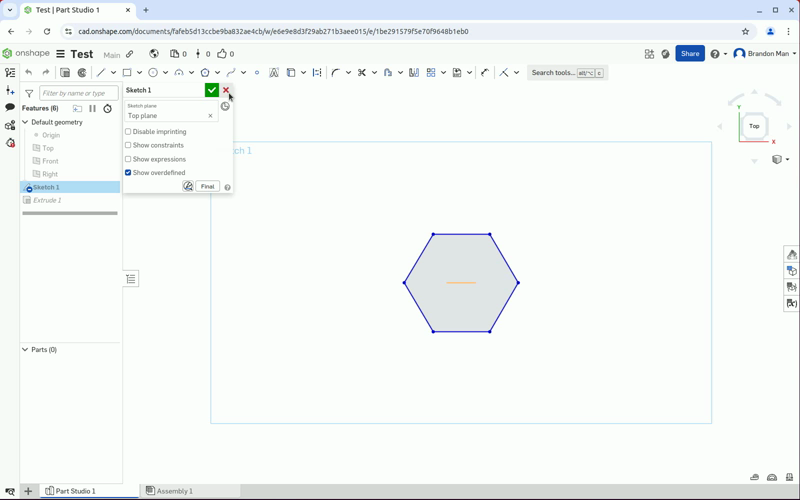
click(229, 92)
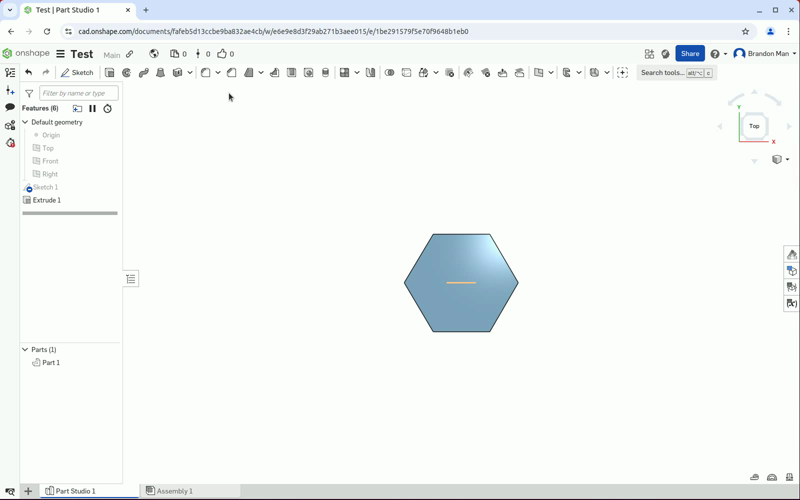
mouse_move(541, 75)
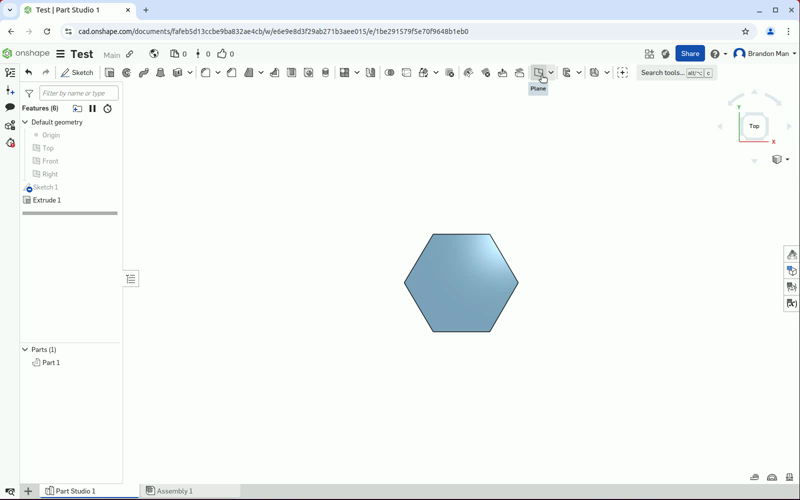
click(541, 75)
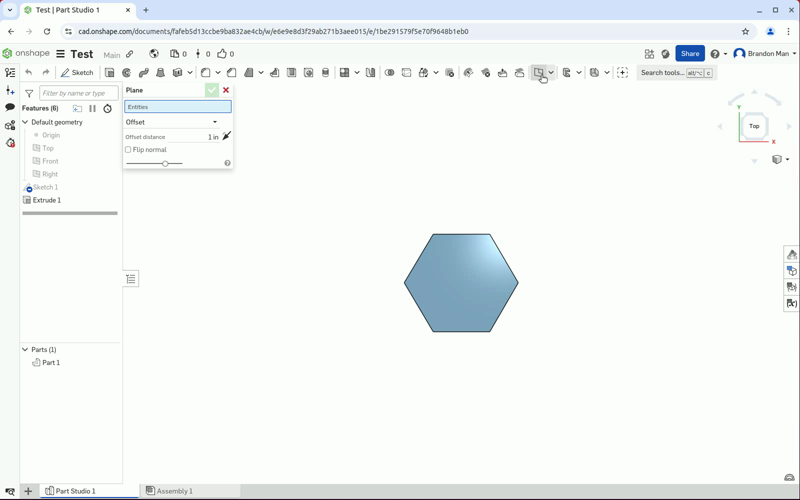
mouse_move(73, 150)
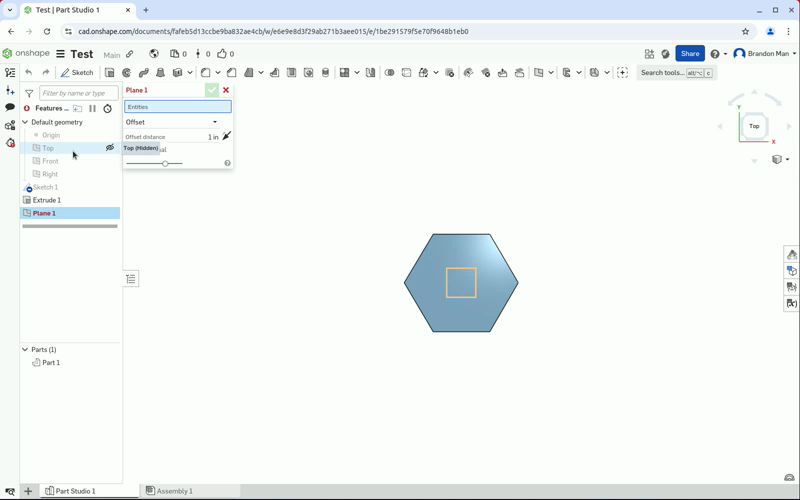
click(73, 150)
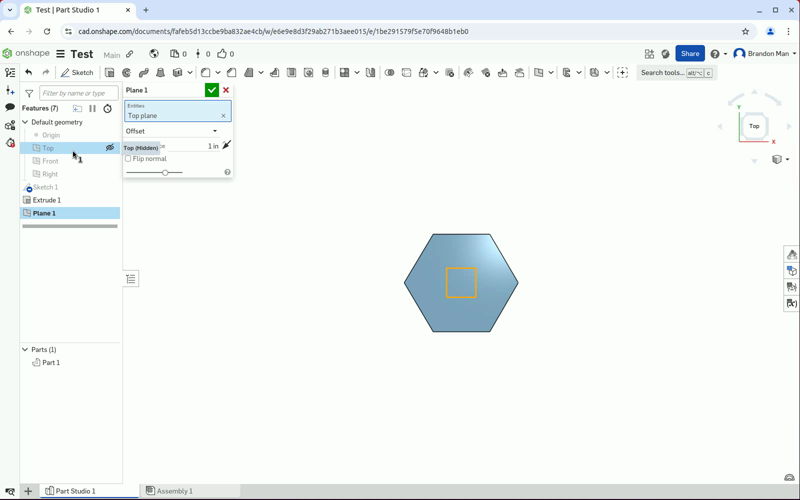
key(tab, 2)
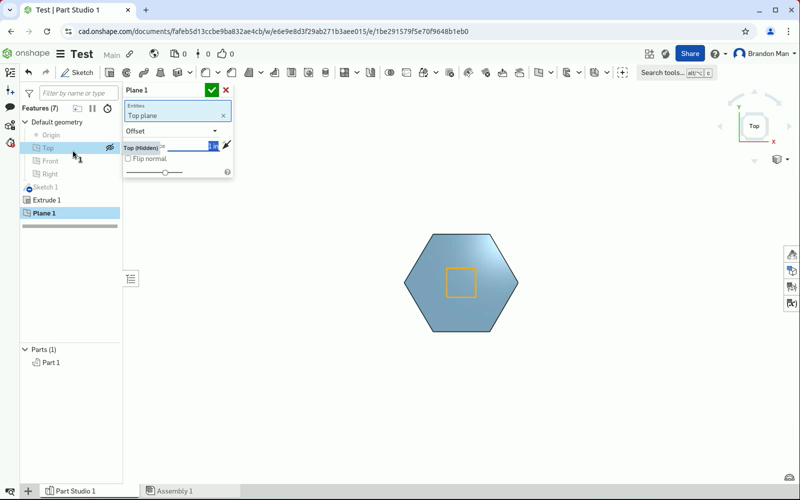
text(3.851)
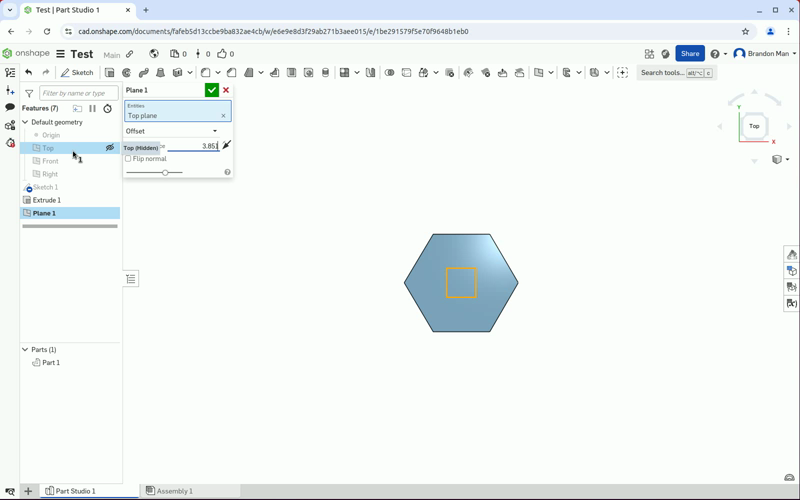
key(enter, 2)
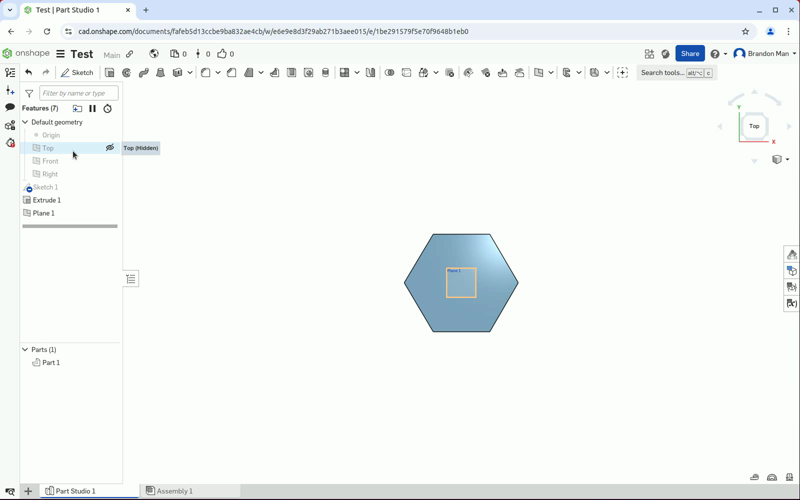
key(shift+s)
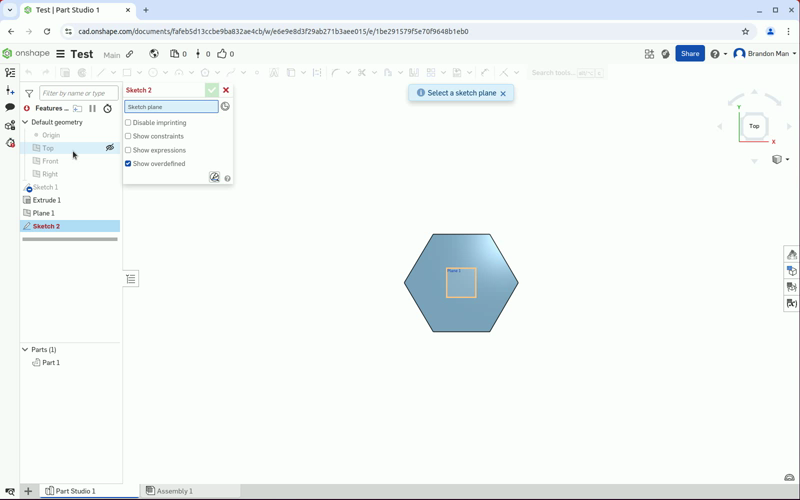
mouse_move(73, 215)
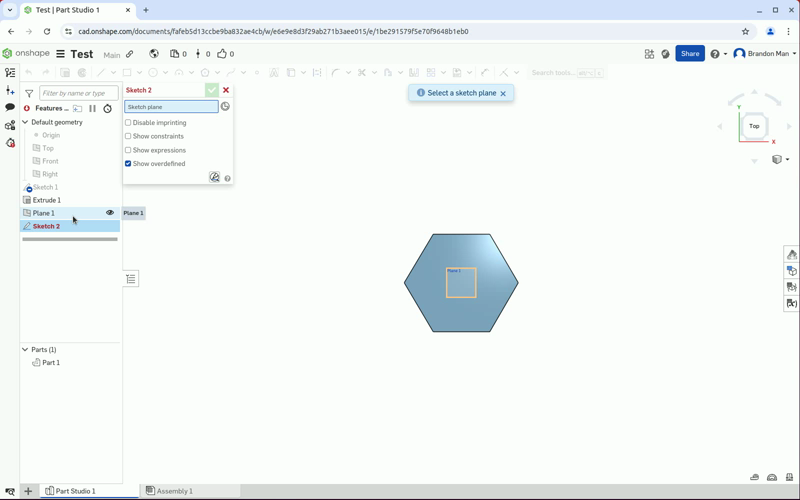
click(73, 215)
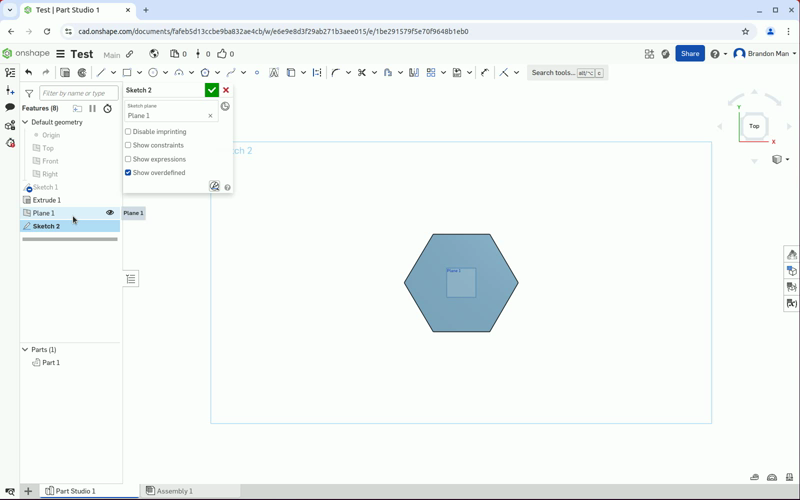
mouse_move(73, 352)
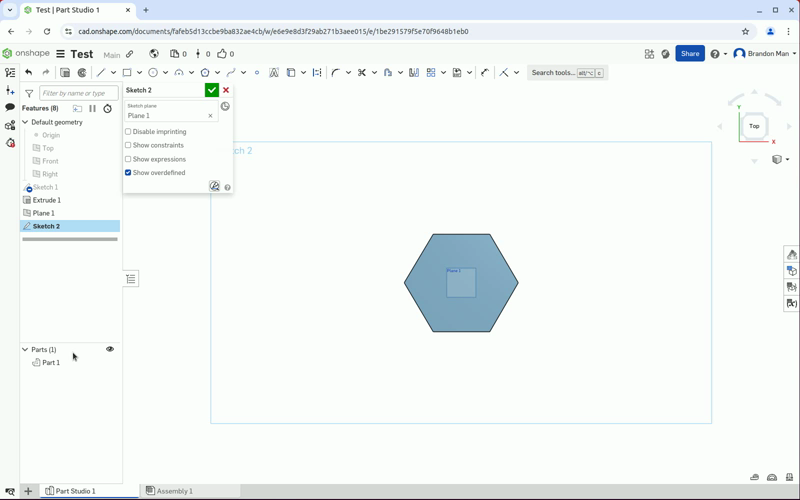
key(y)
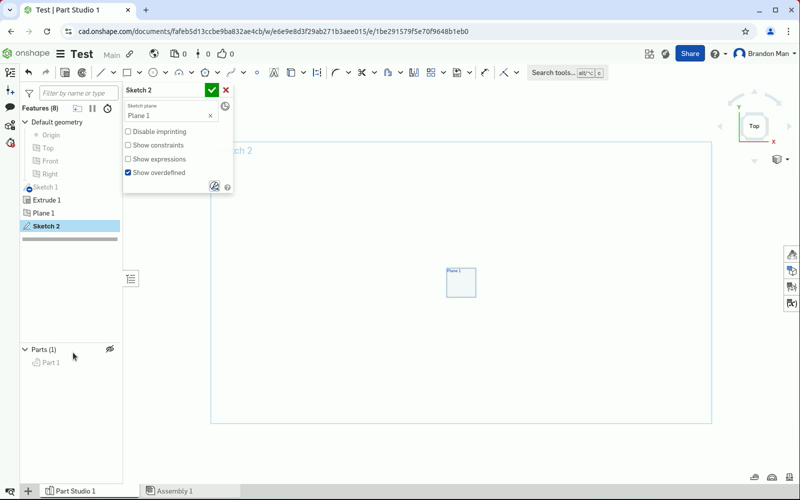
key(l)
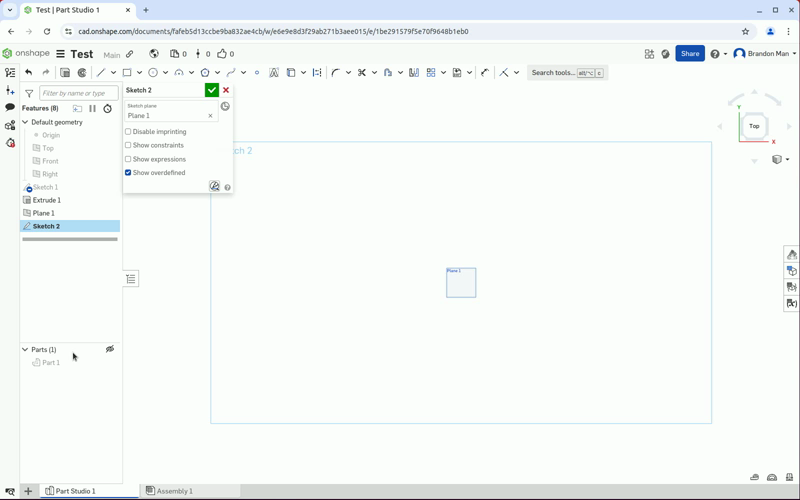
key_down(shift)
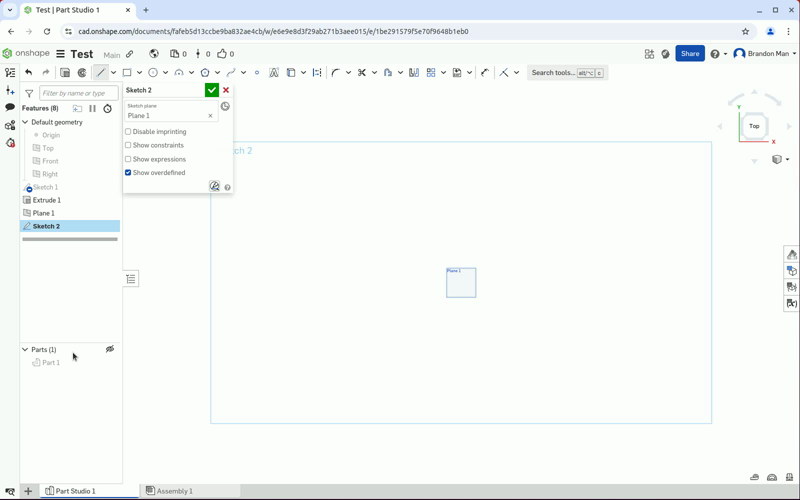
mouse_move(436, 281)
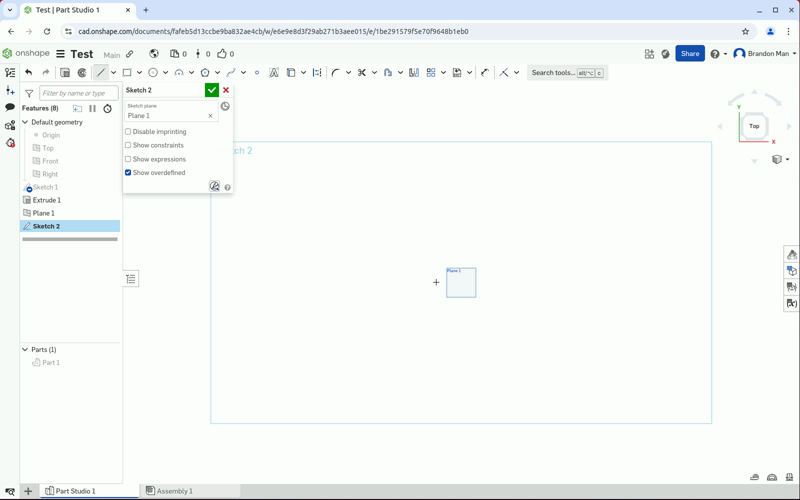
click(436, 281)
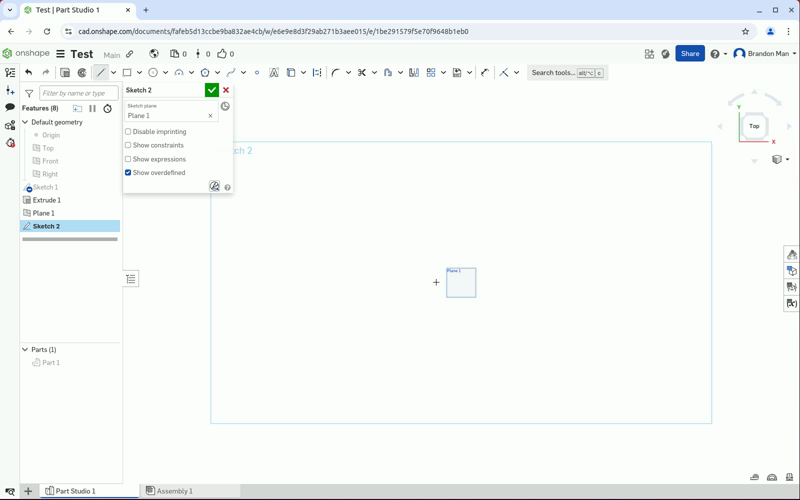
key_up(shift)
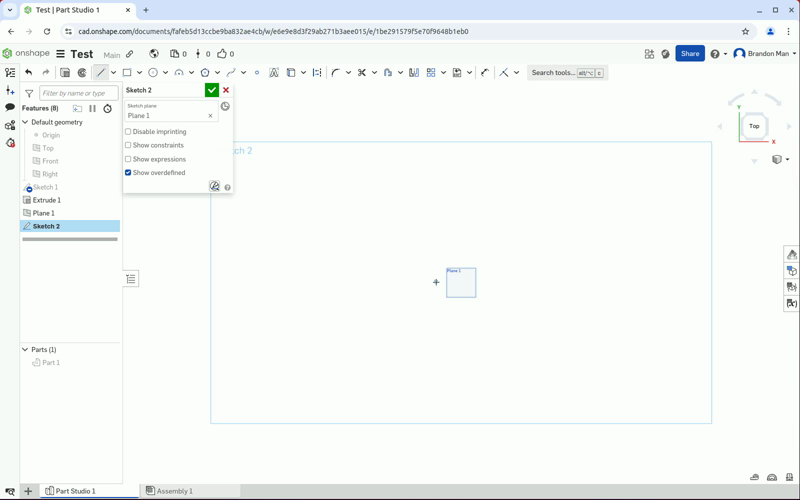
key_down(shift)
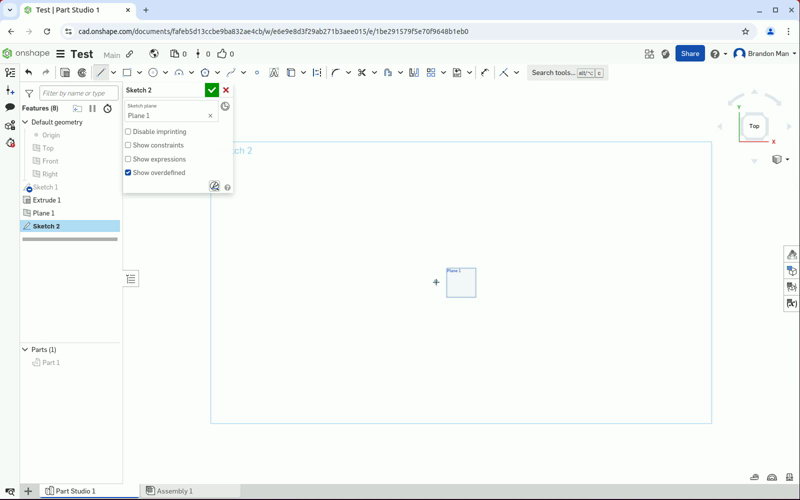
mouse_move(466, 281)
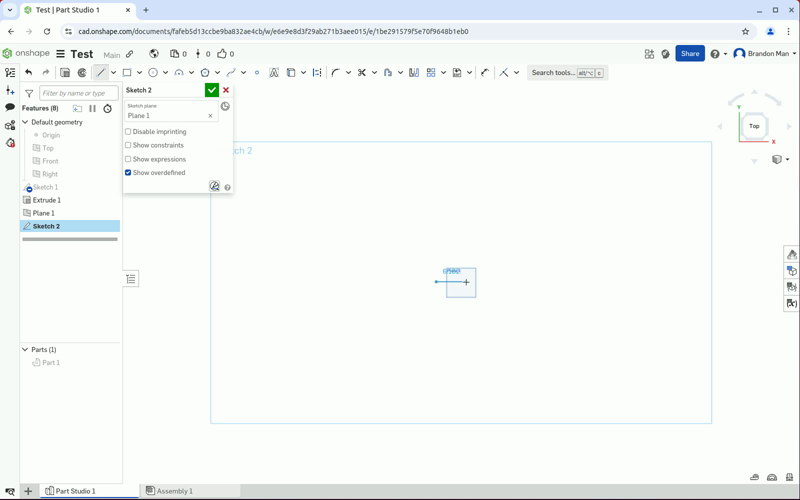
mouse_move(461, 281)
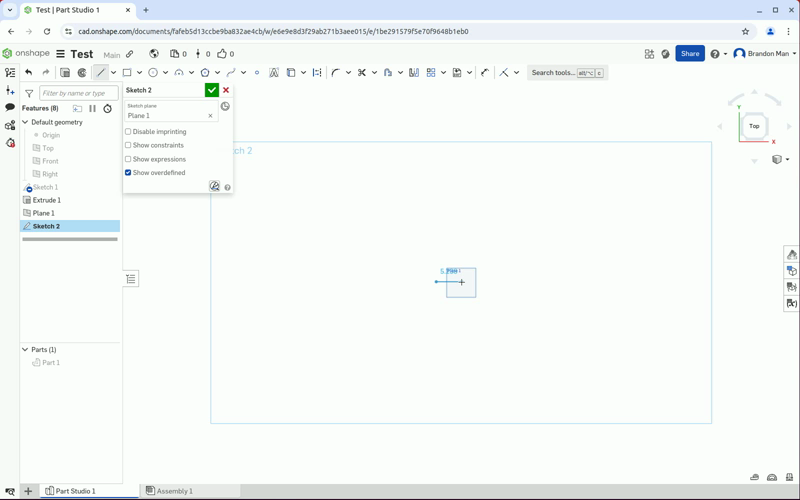
click(461, 281)
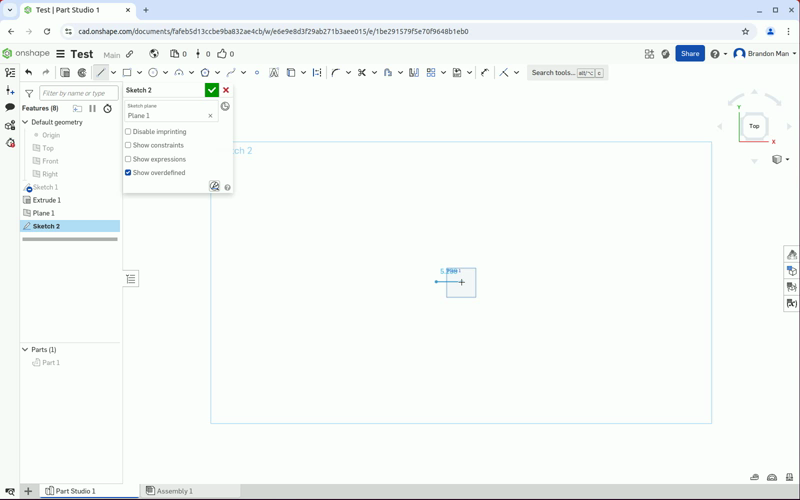
key_up(shift)
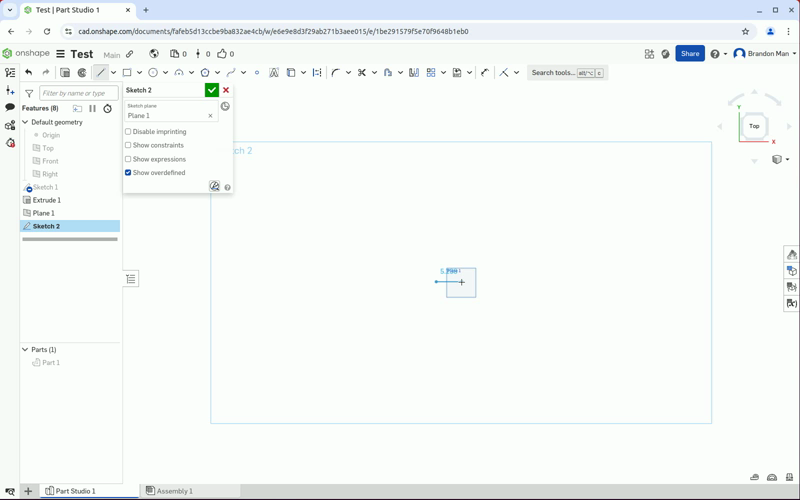
key_down(shift)
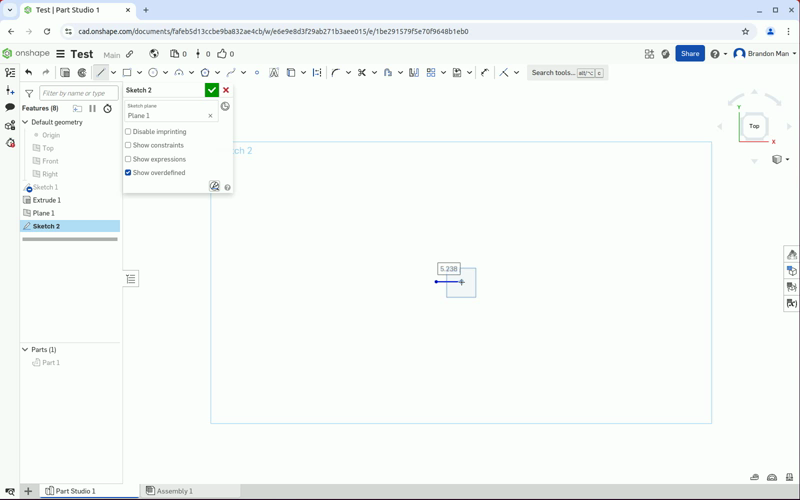
mouse_move(491, 281)
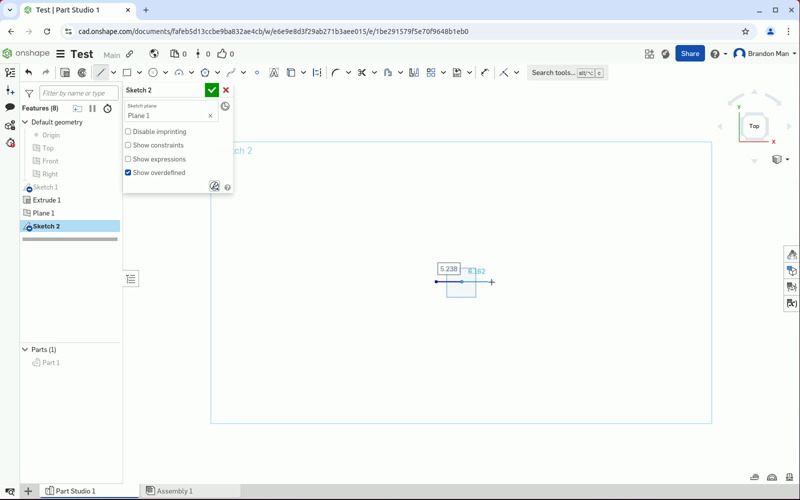
mouse_move(461, 257)
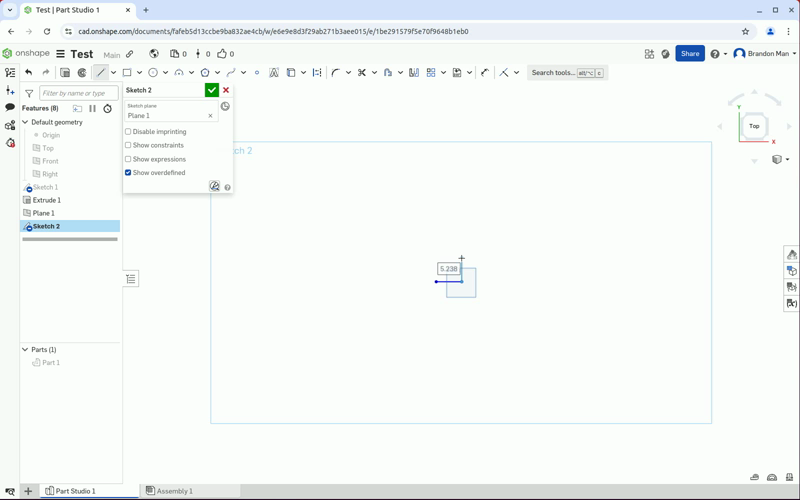
click(461, 257)
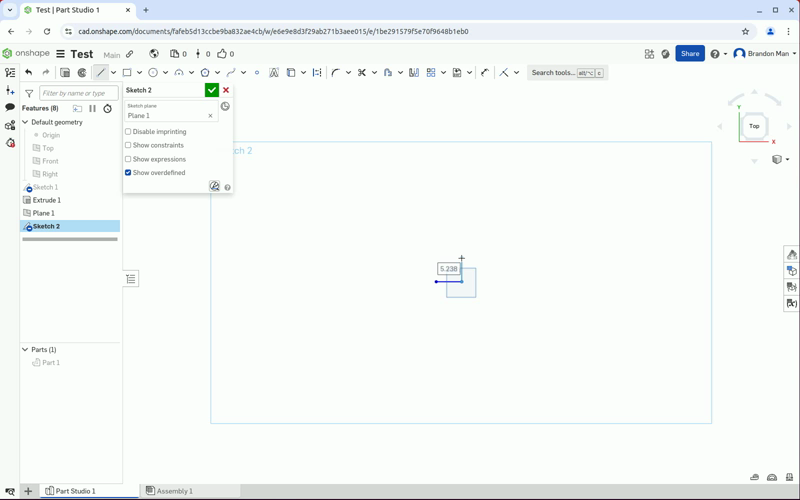
key_up(shift)
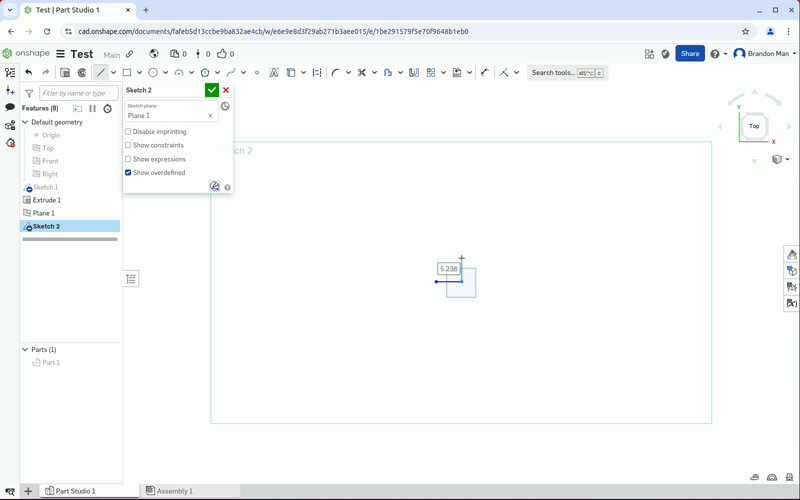
key_down(shift)
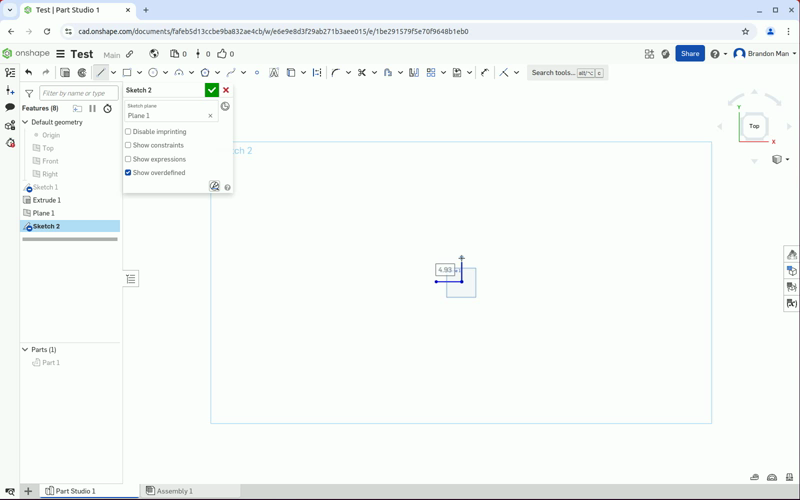
mouse_move(491, 257)
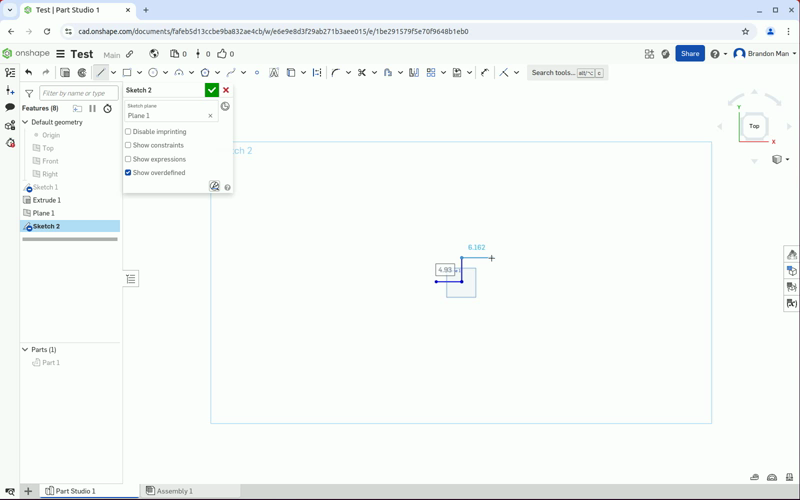
mouse_move(446, 257)
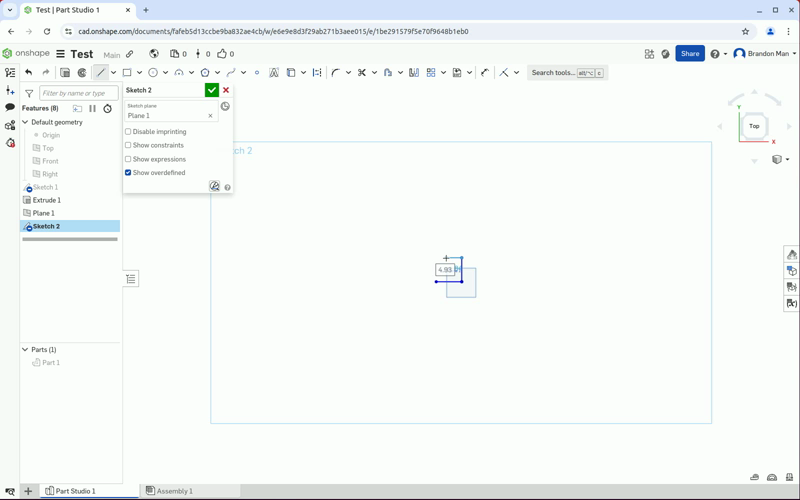
click(446, 257)
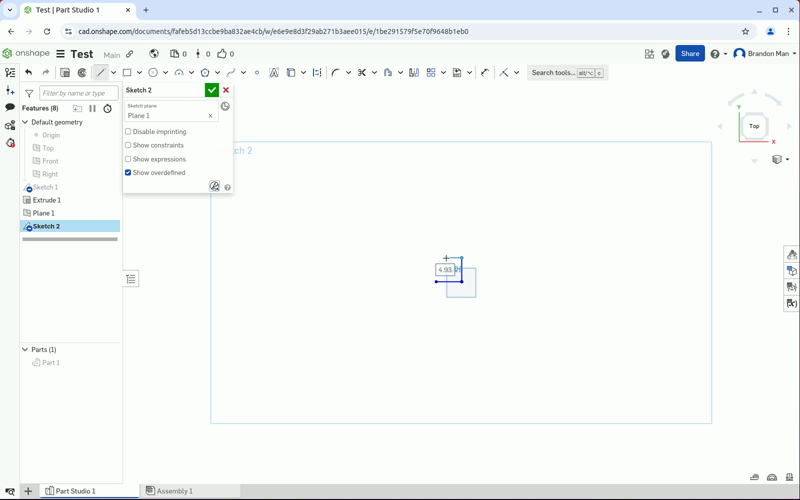
key_up(shift)
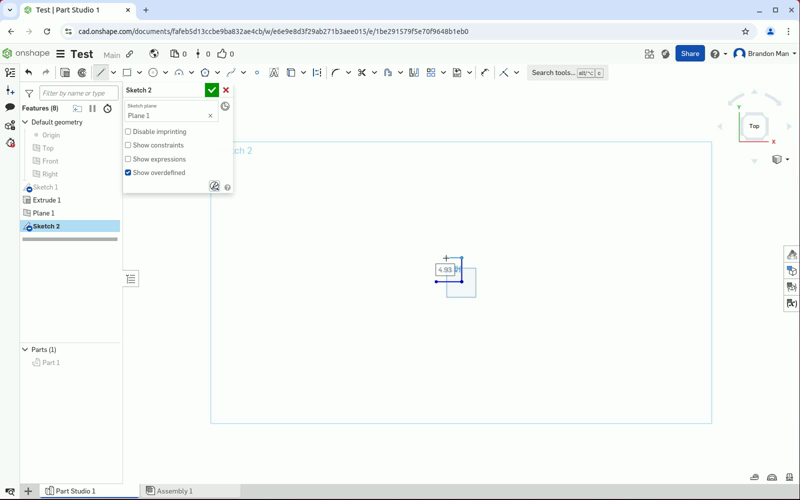
key_down(shift)
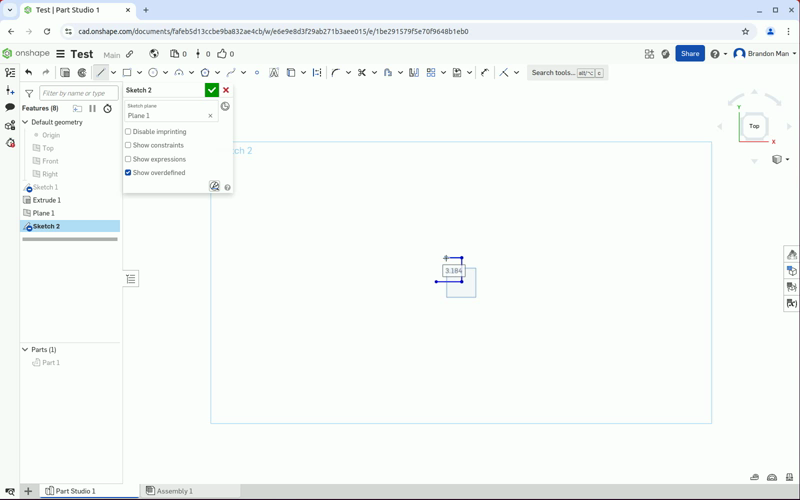
mouse_move(476, 257)
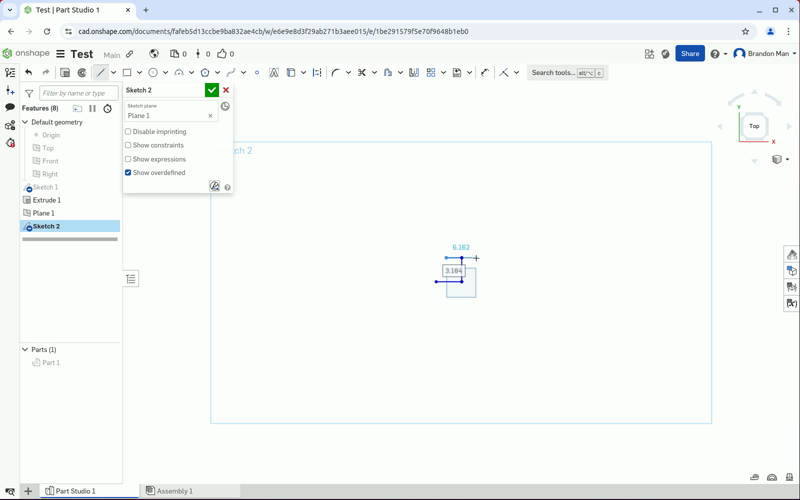
mouse_move(436, 257)
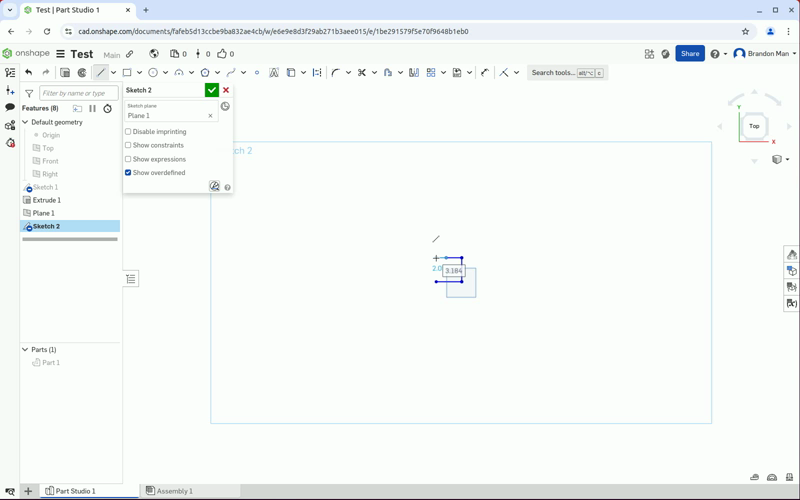
click(436, 257)
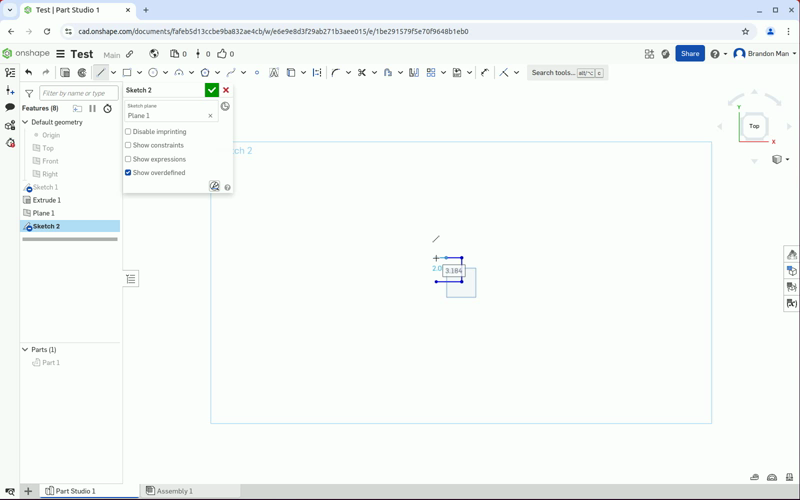
key_up(shift)
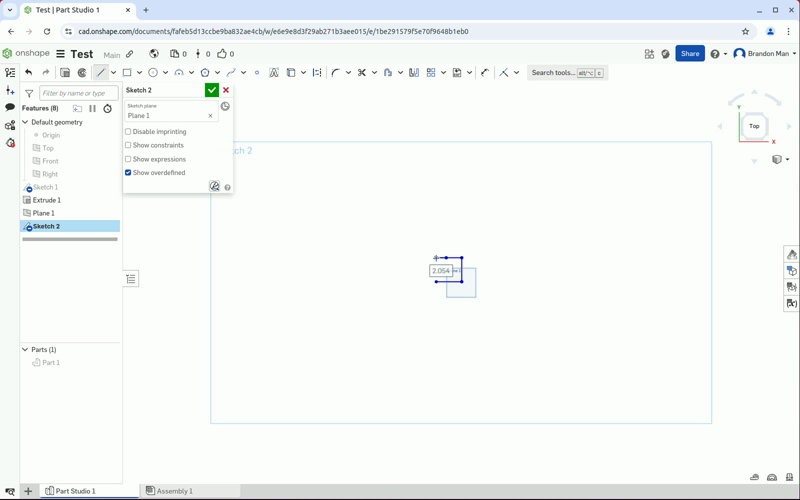
mouse_move(466, 257)
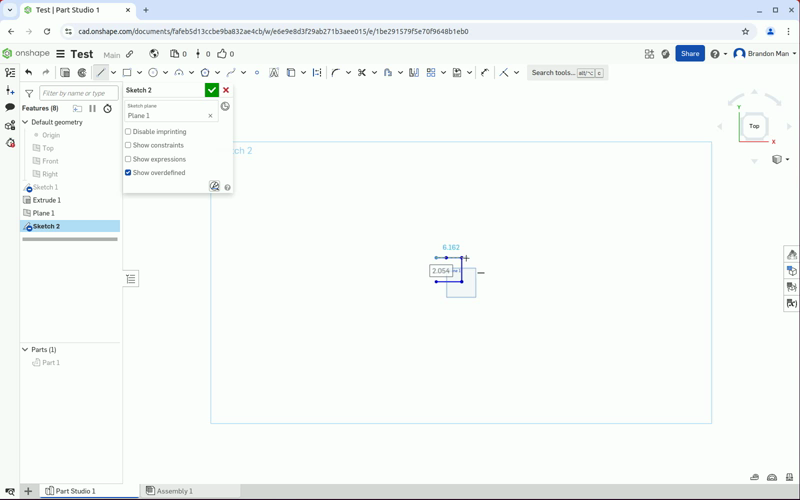
key_down(shift)
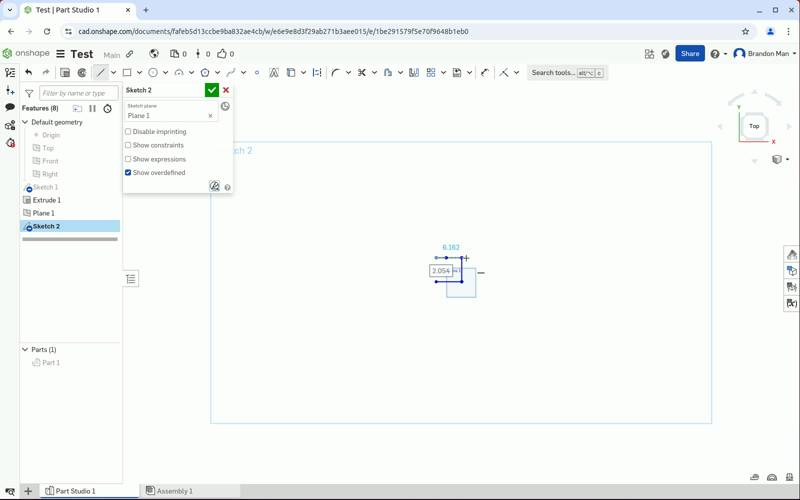
mouse_move(436, 281)
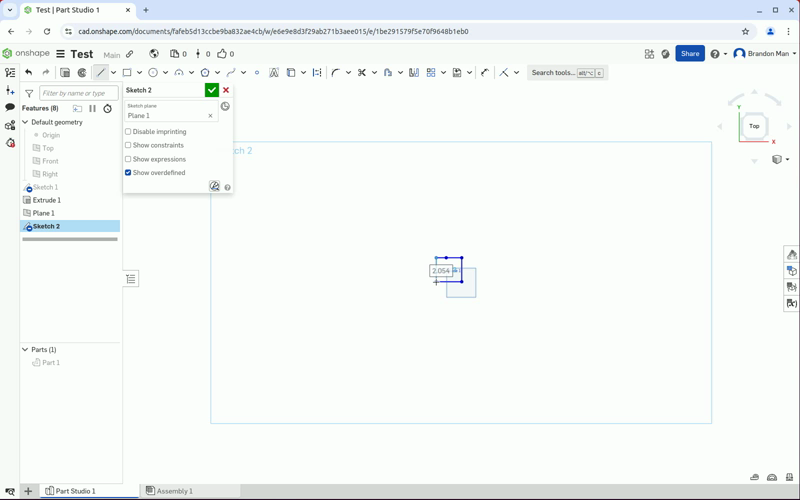
key_up(shift)
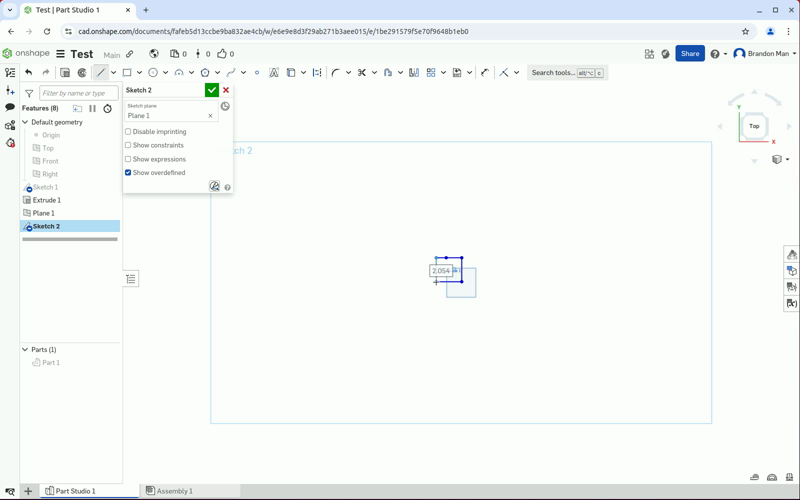
click(436, 281)
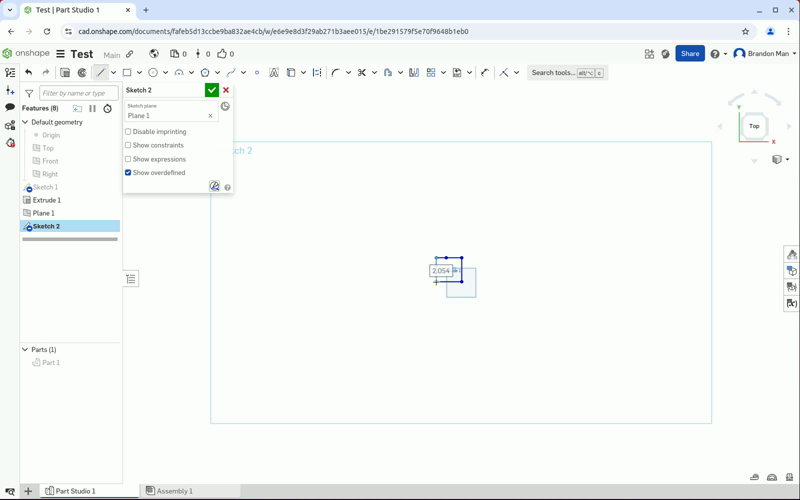
key(esc)
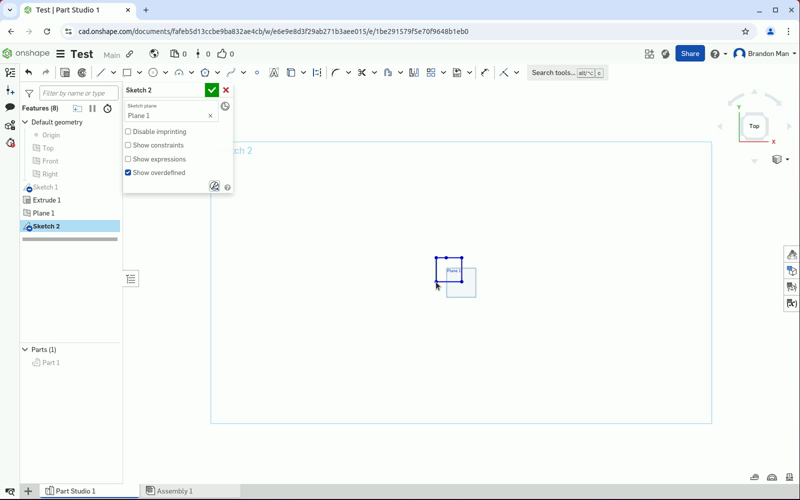
mouse_move(445, 275)
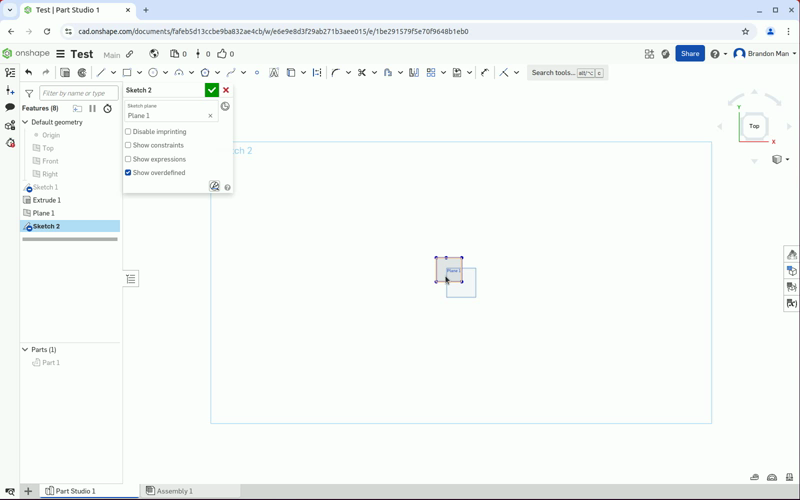
scroll(6)
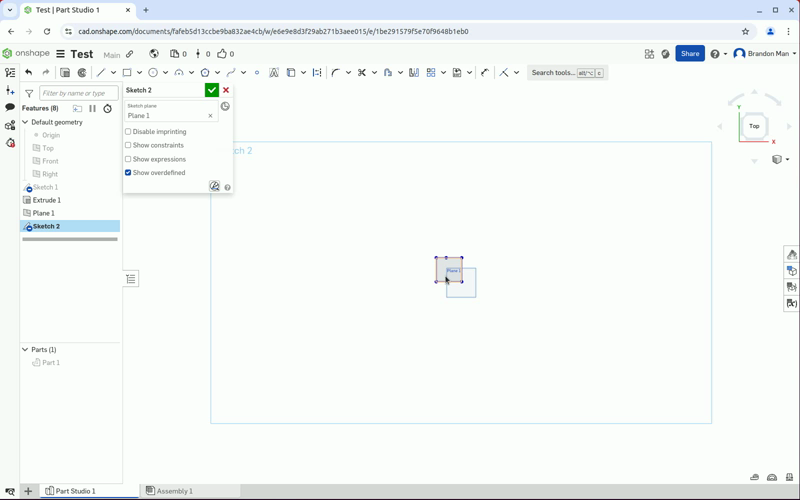
scroll(6)
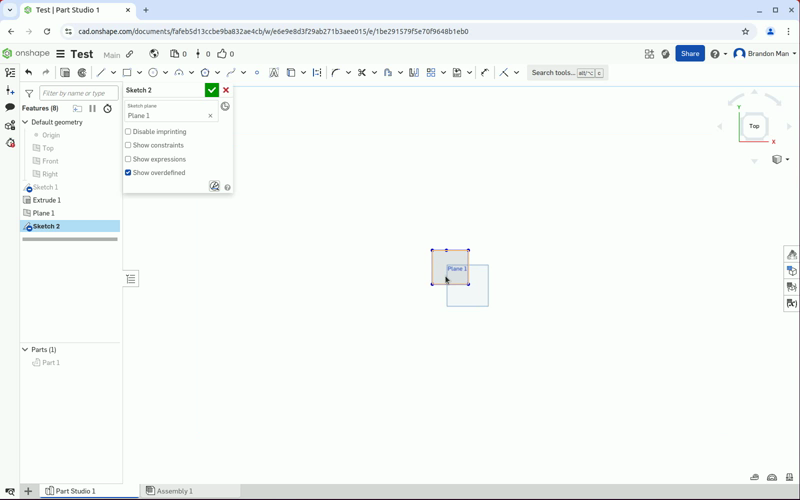
scroll(6)
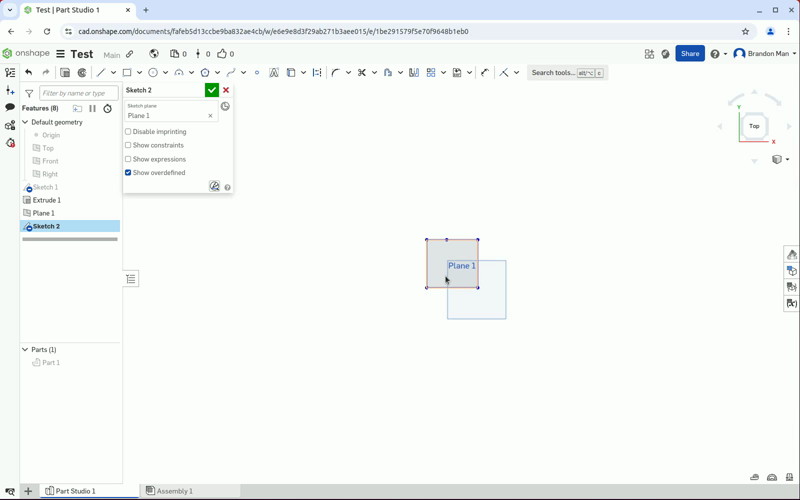
scroll(6)
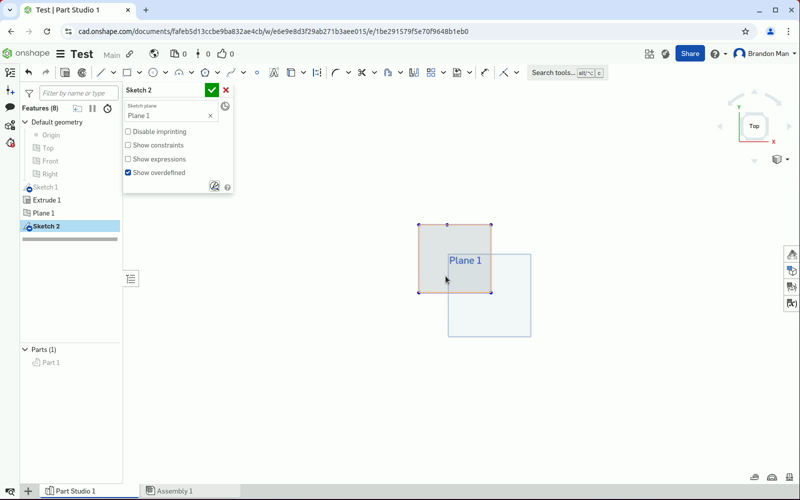
scroll(6)
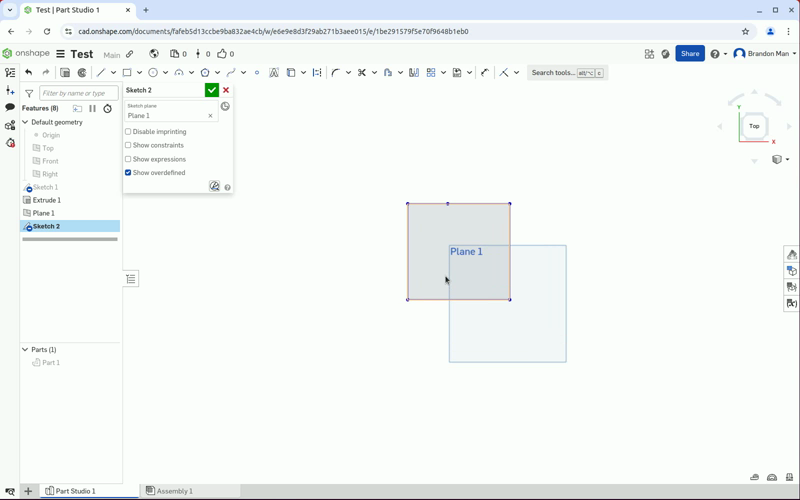
scroll(6)
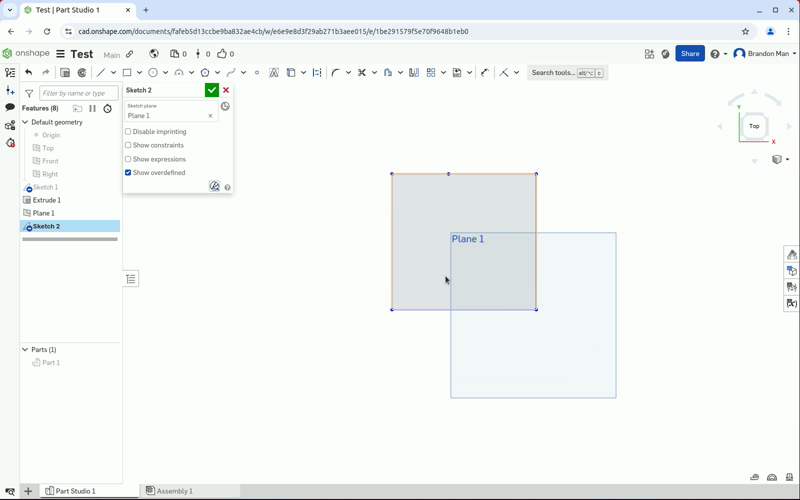
scroll(6)
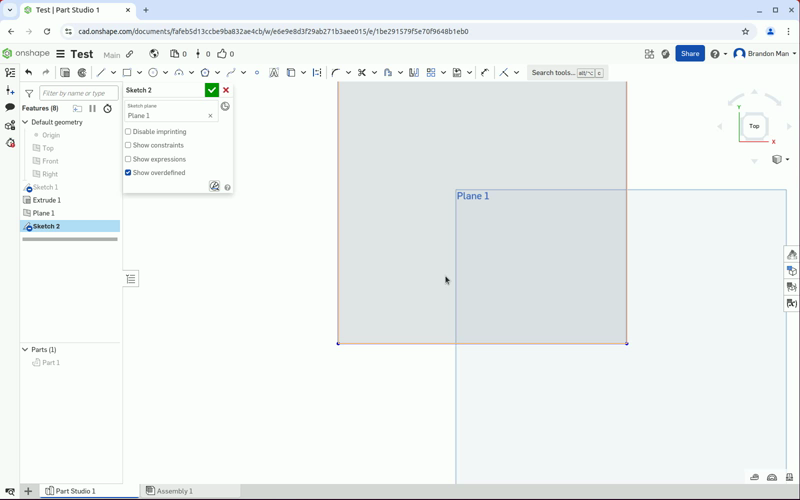
click(445, 275)
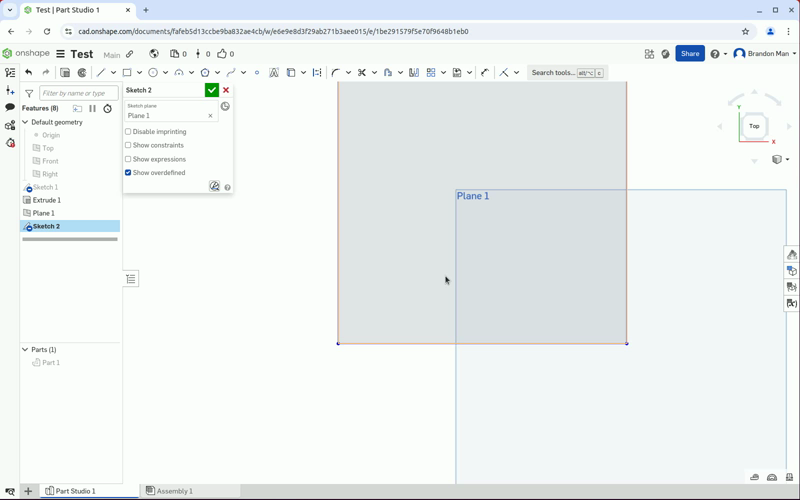
scroll(-6)
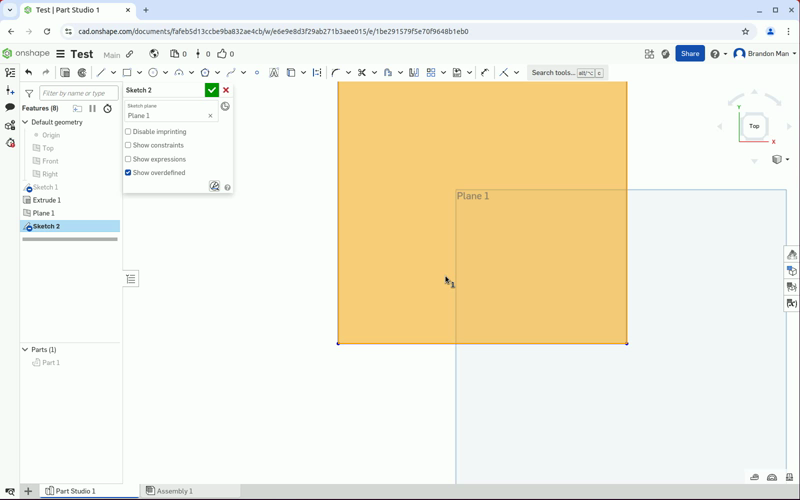
scroll(-6)
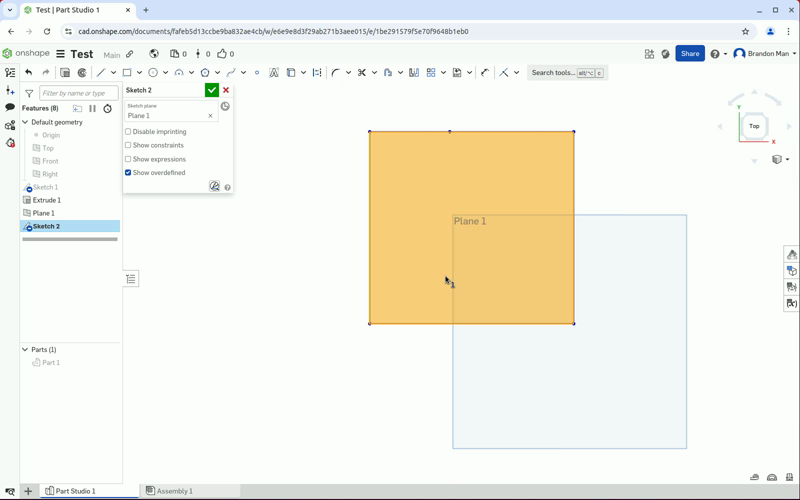
scroll(-6)
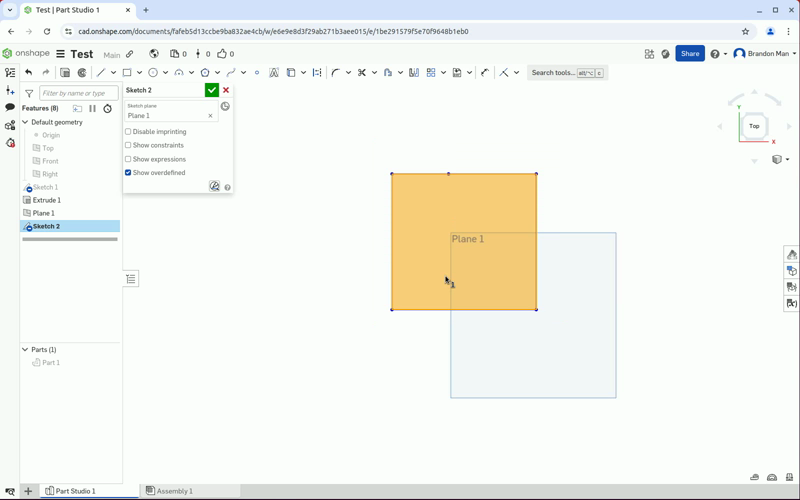
scroll(-6)
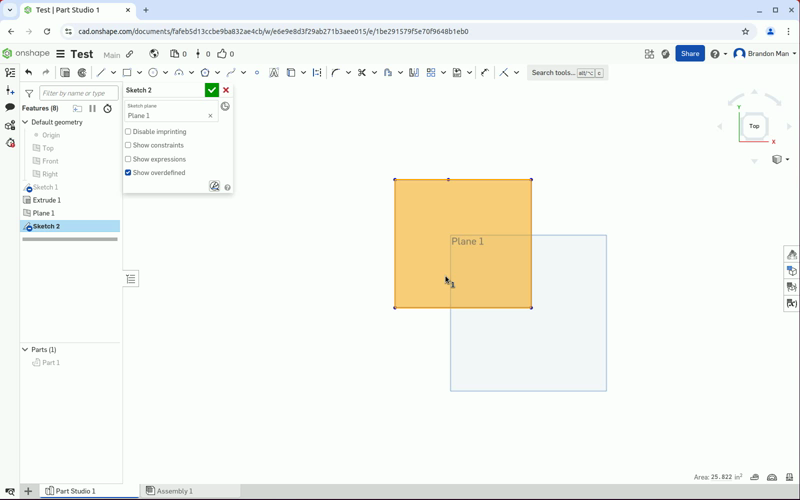
scroll(-6)
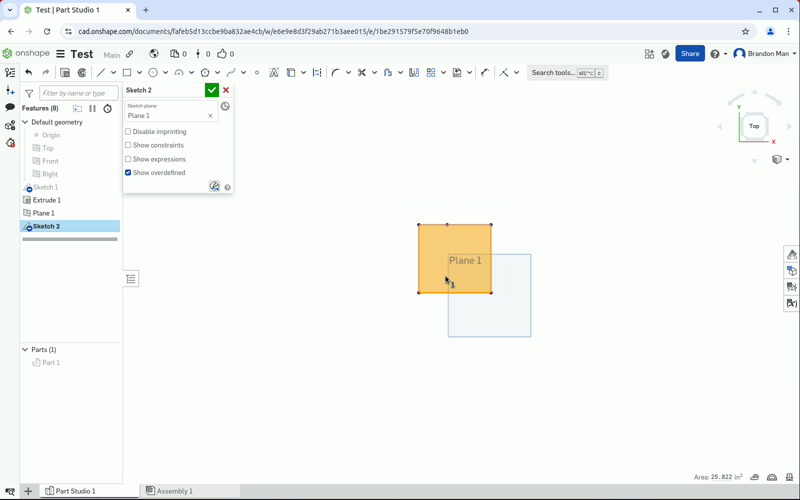
scroll(-6)
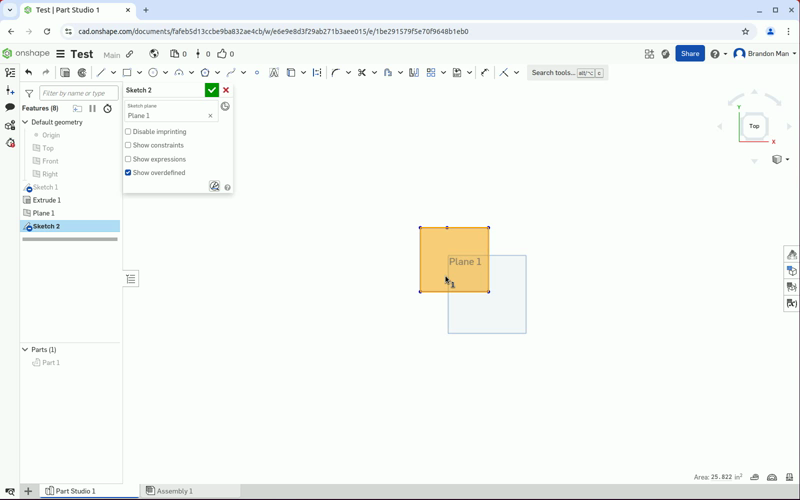
scroll(-6)
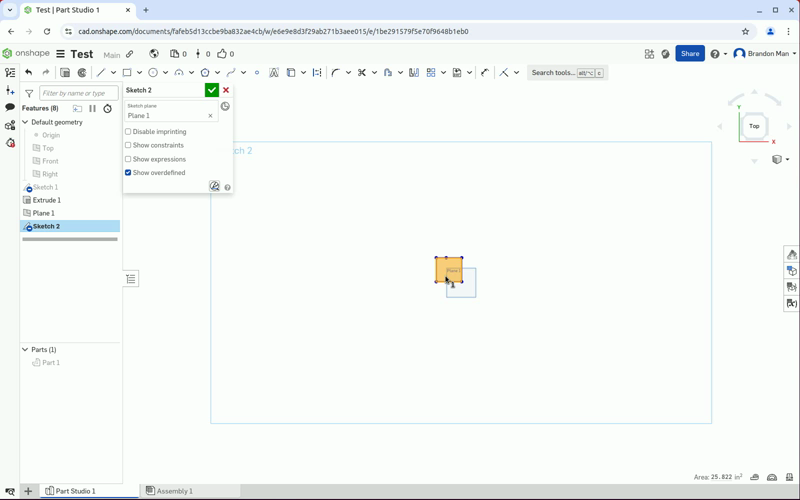
mouse_move(73, 352)
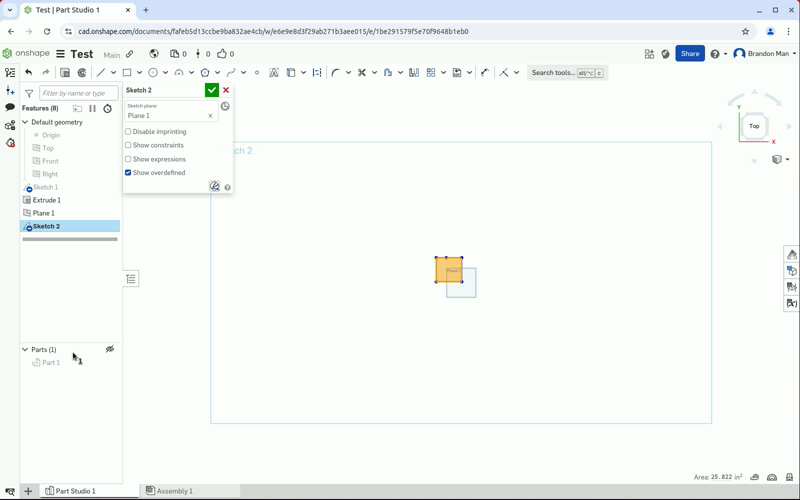
key(shift+y)
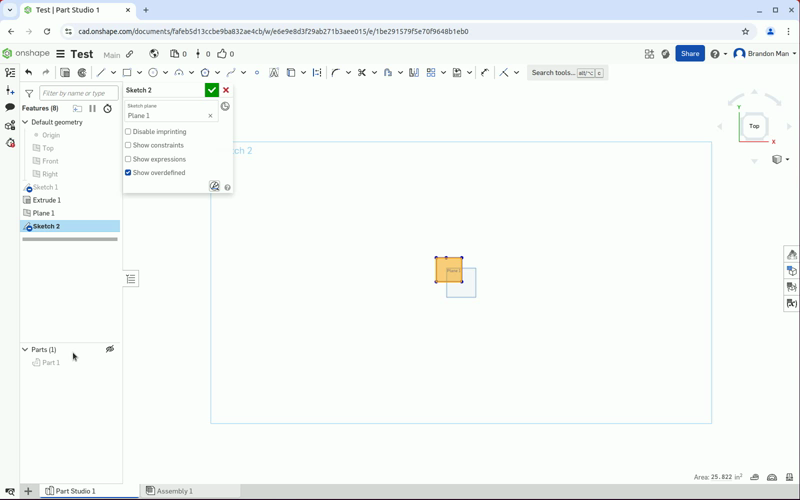
key(shift+e)
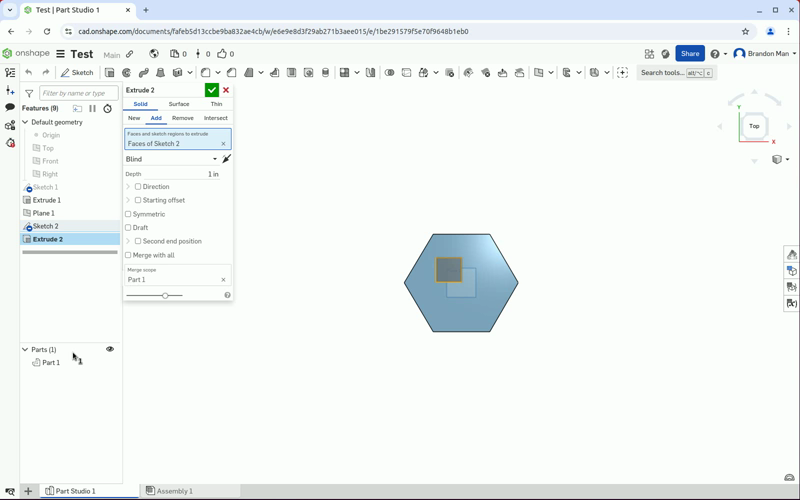
mouse_move(143, 106)
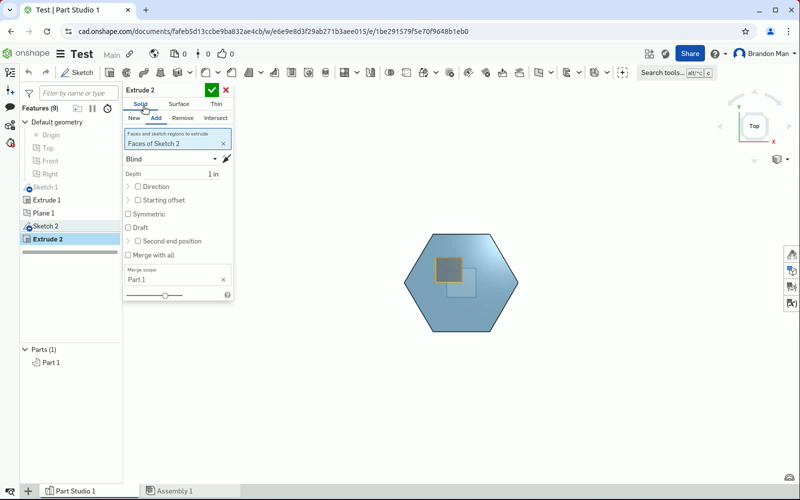
click(143, 106)
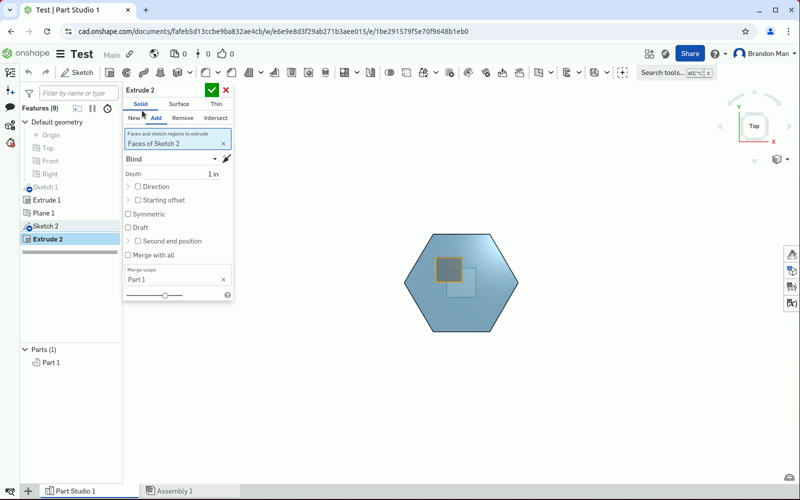
mouse_move(137, 120)
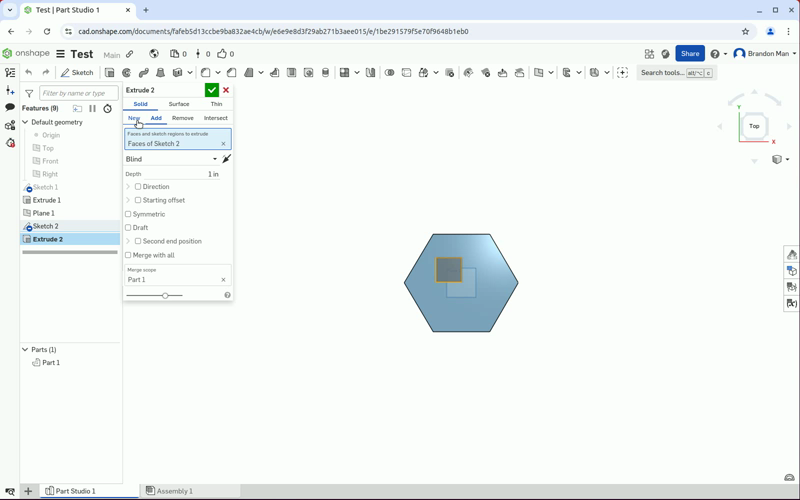
click(137, 120)
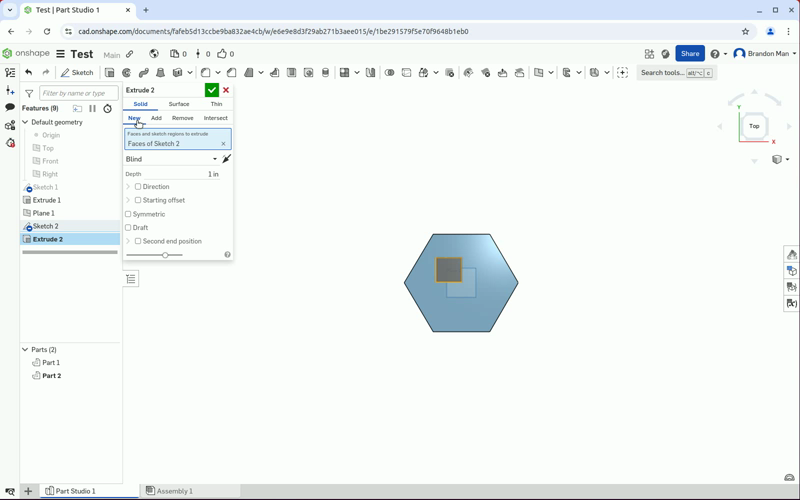
key(tab, 4)
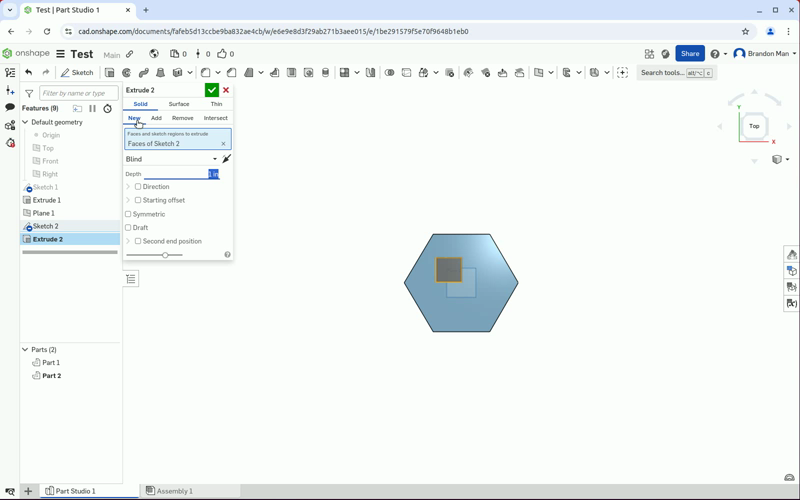
text(15.165)
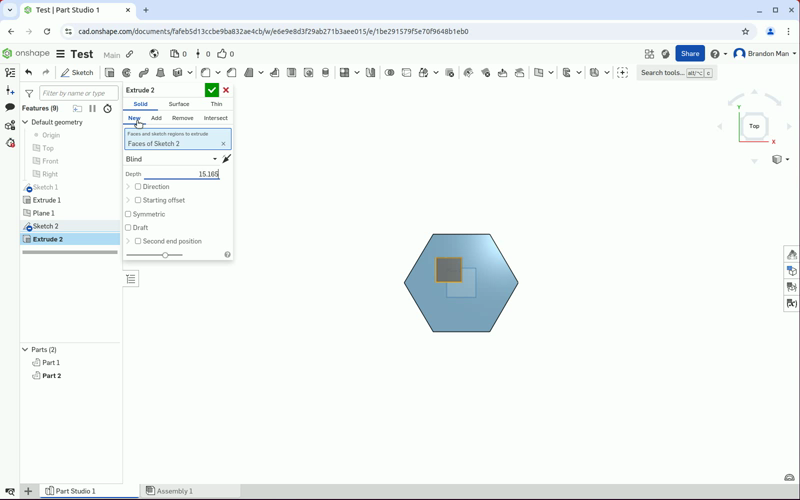
key(enter)
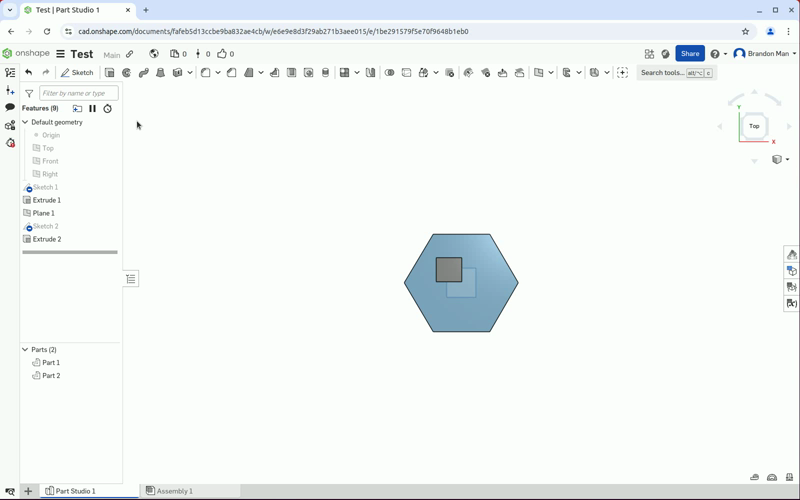
key(shift+h)
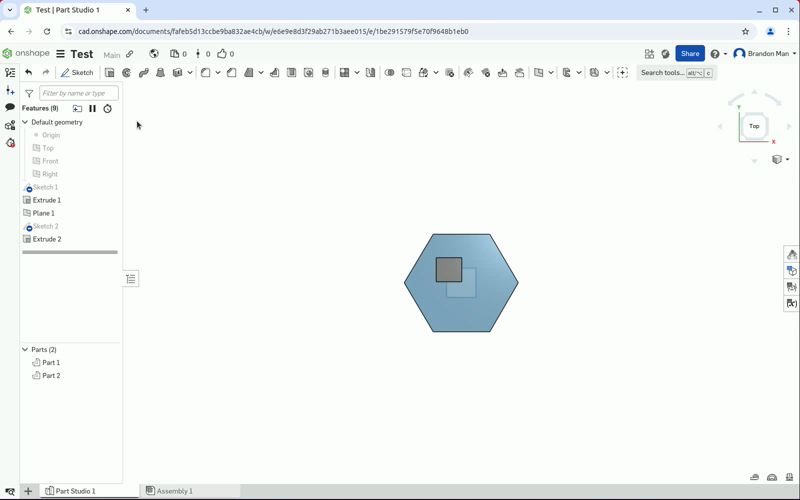
key(shift+h)
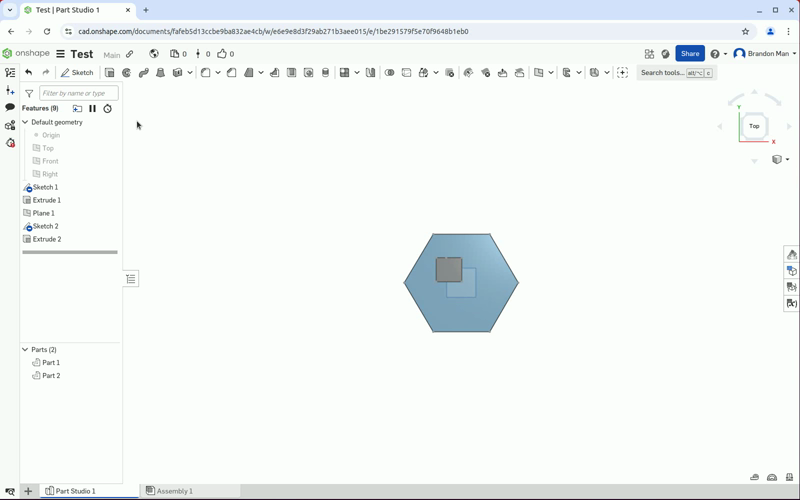
key(shift+7)
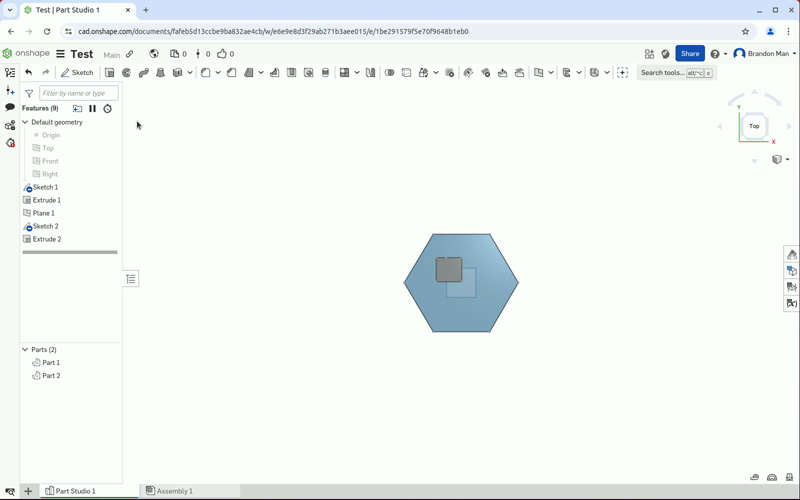
key(up, 3)
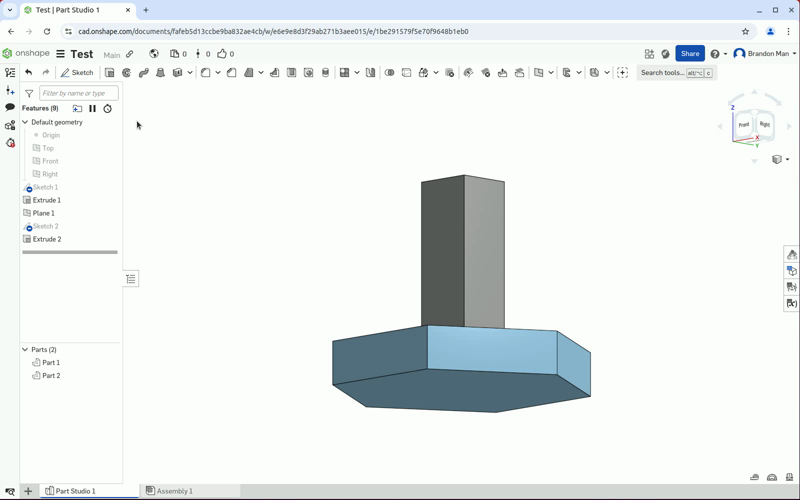
key(left, 3)
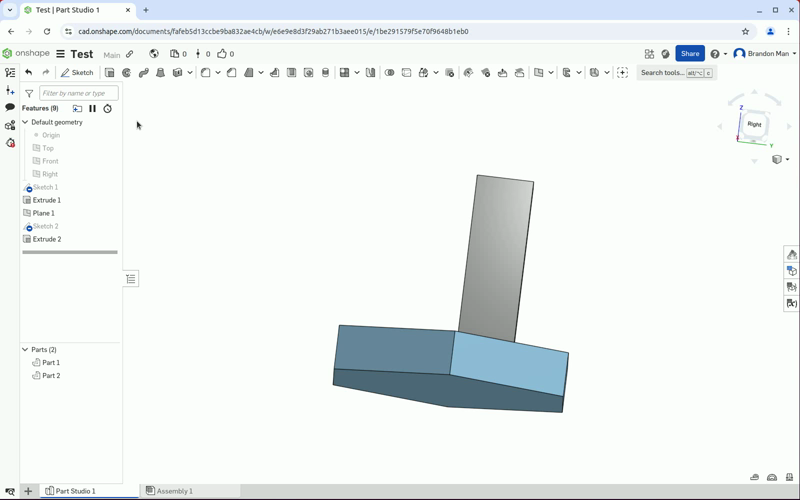
key(right, 3)
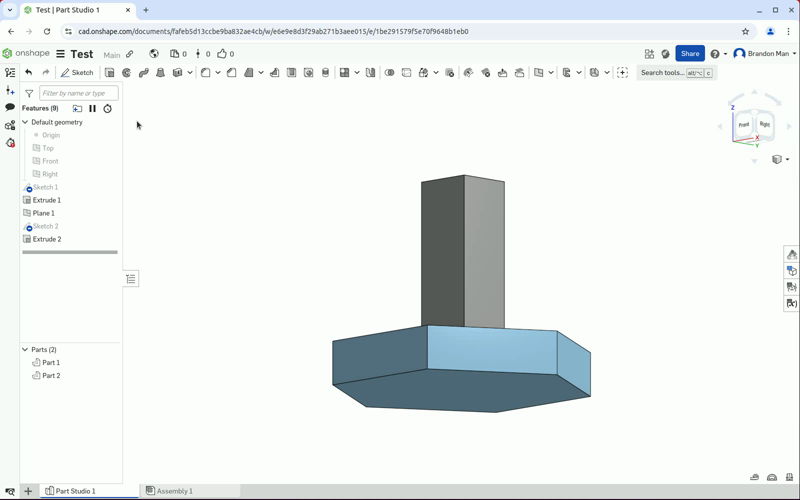
key(down, 3)
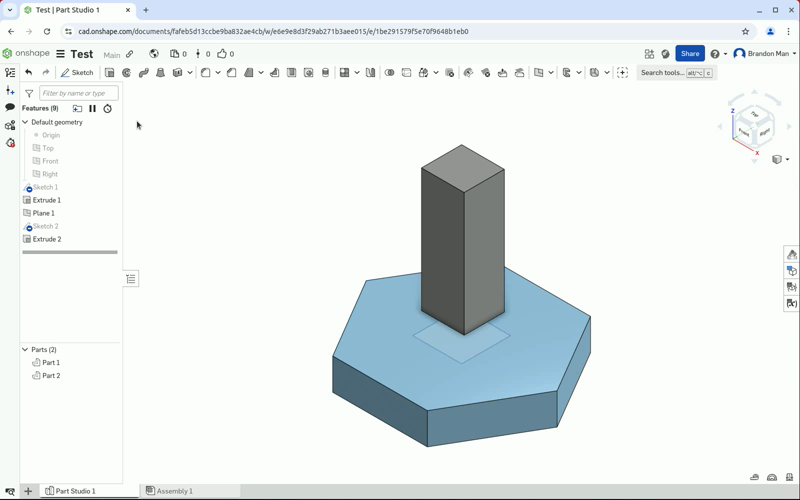
mouse_move(73, 189)
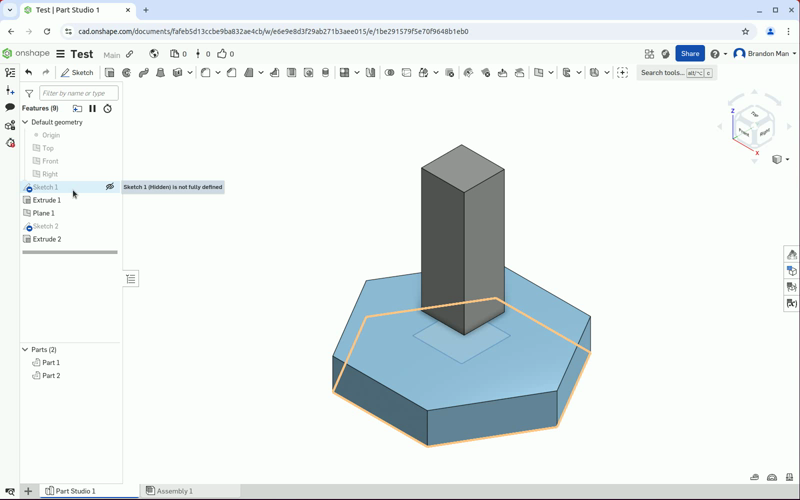
click(73, 189)